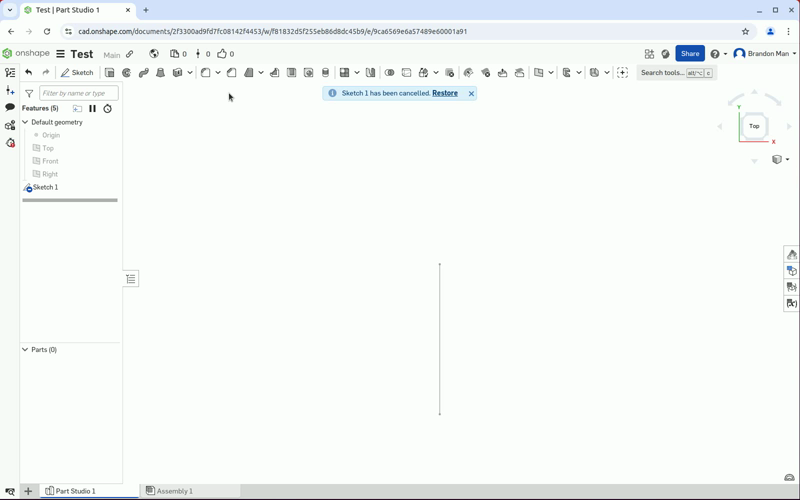
key(shift+h)
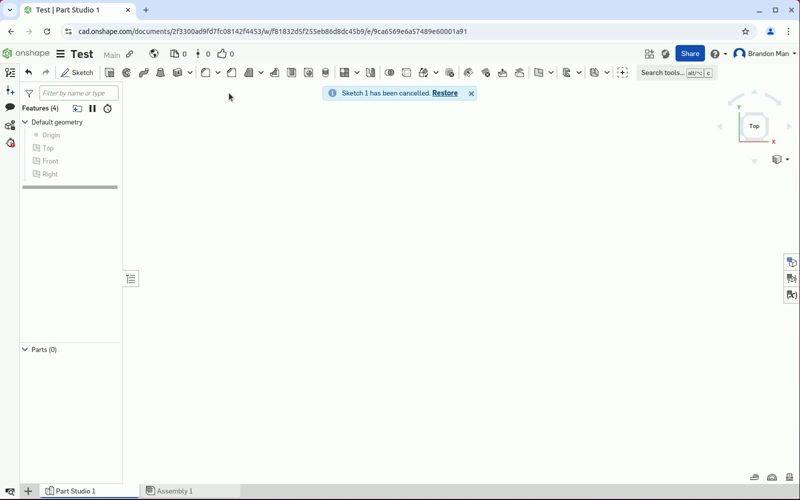
mouse_move(73, 352)
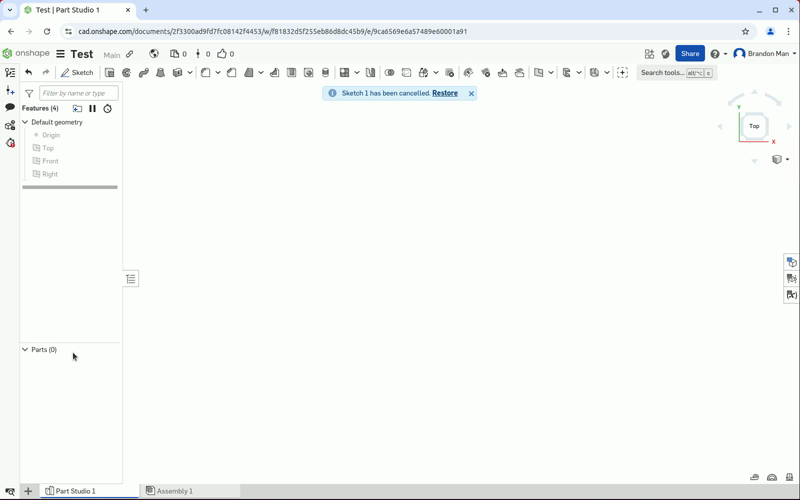
key(y)
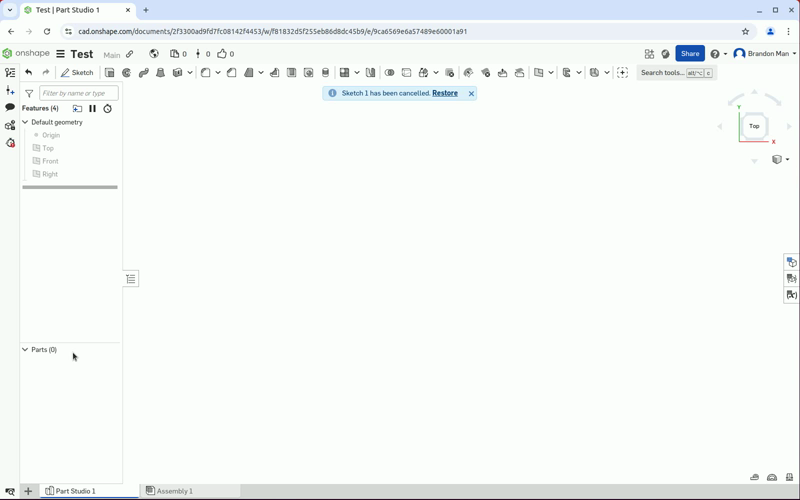
key(shift+p)
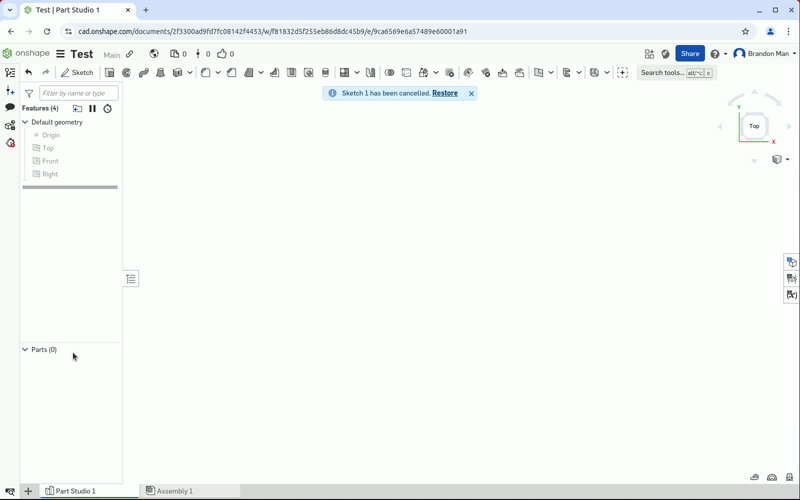
key(space)
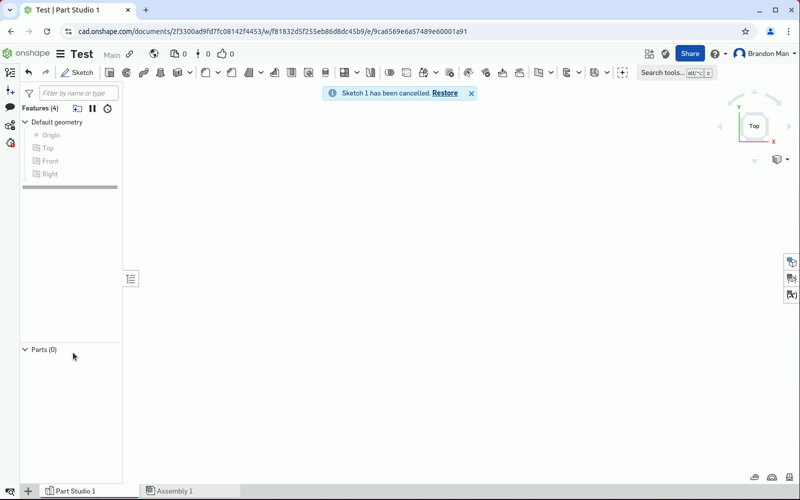
key_down(shift)
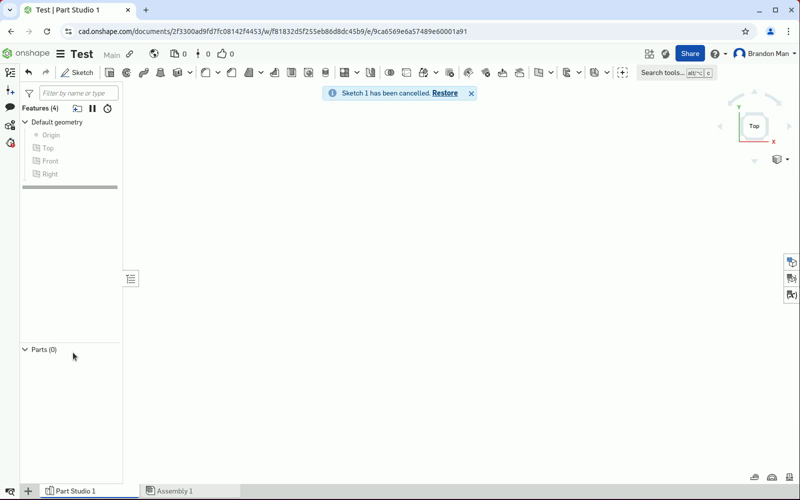
key(up)
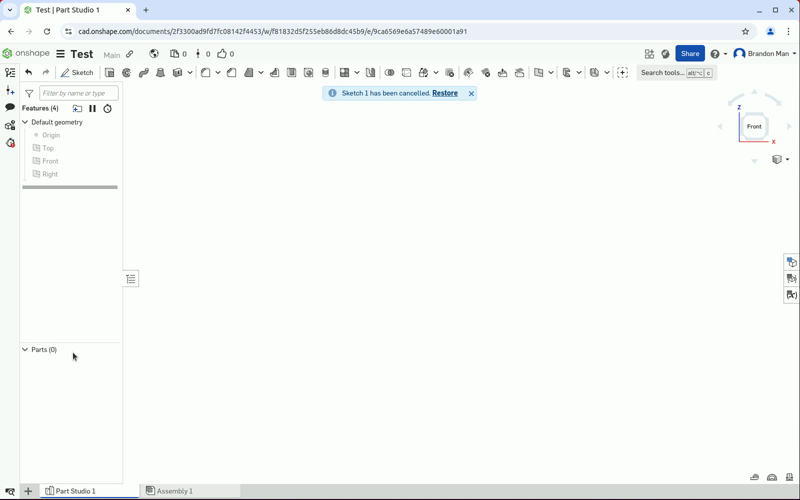
key_up(shift)
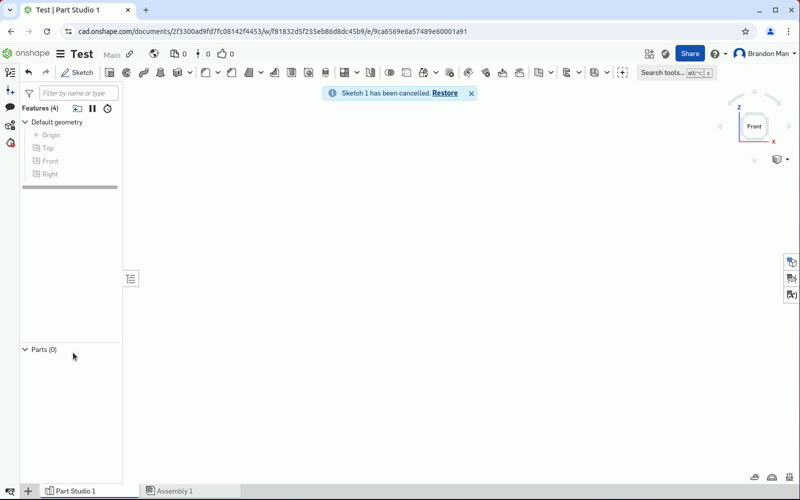
key(space)
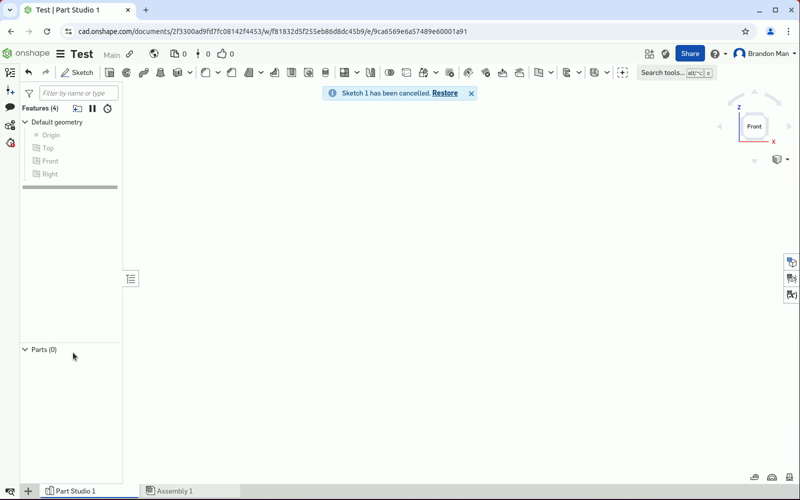
key_down(shift)
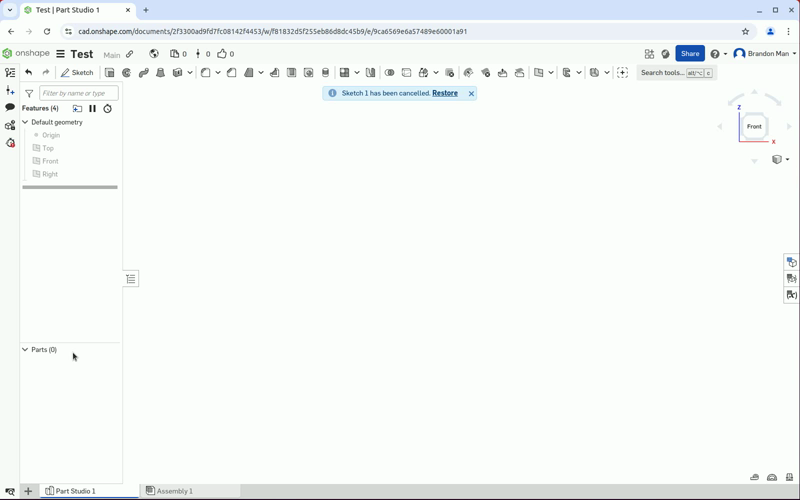
key(left)
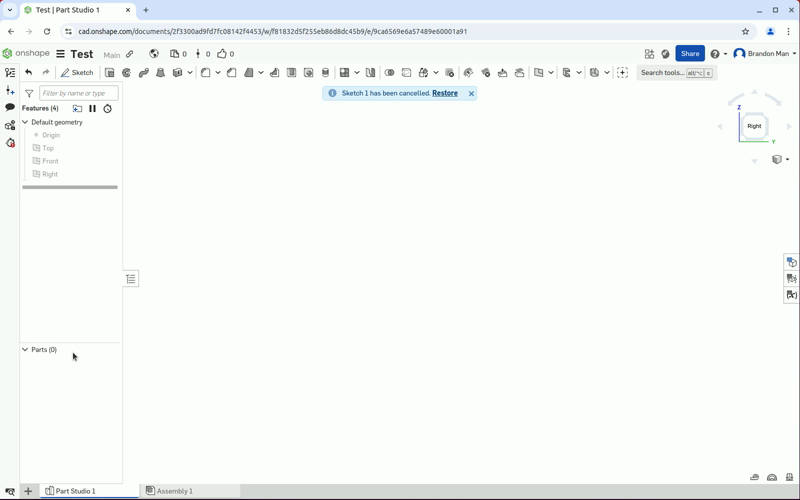
key_up(shift)
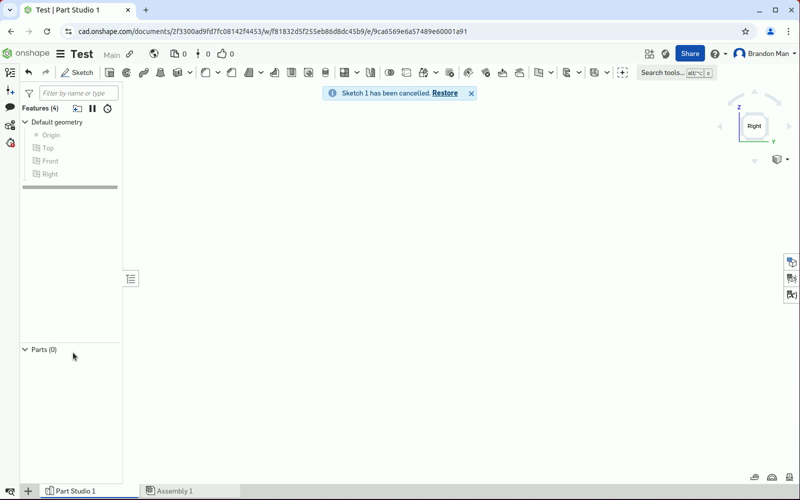
mouse_move(73, 352)
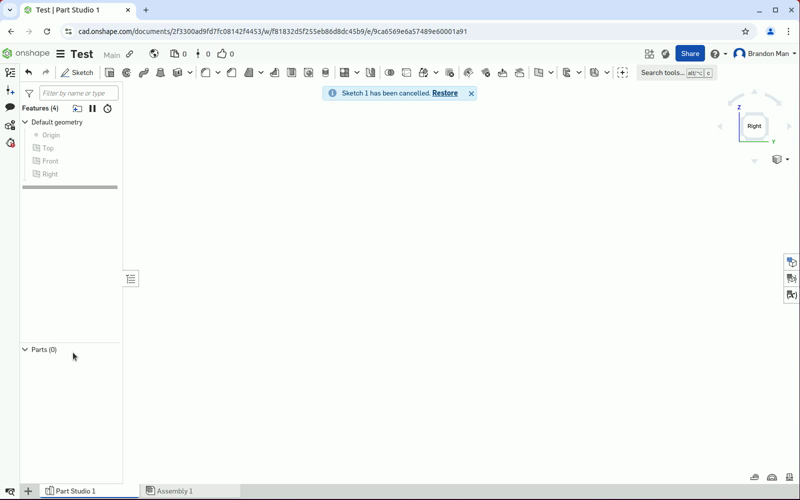
key(shift+y)
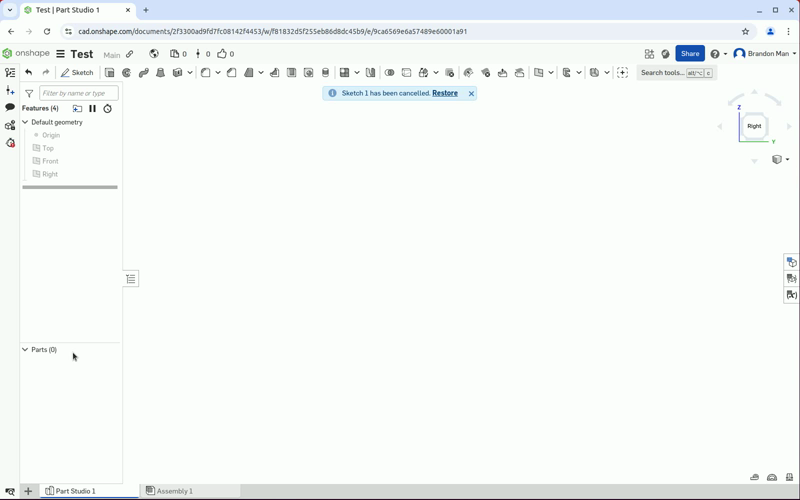
key(shift+s)
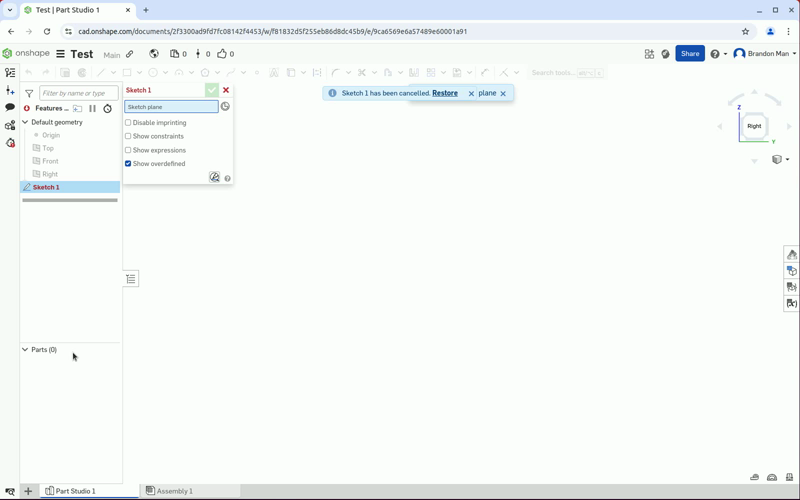
mouse_move(73, 176)
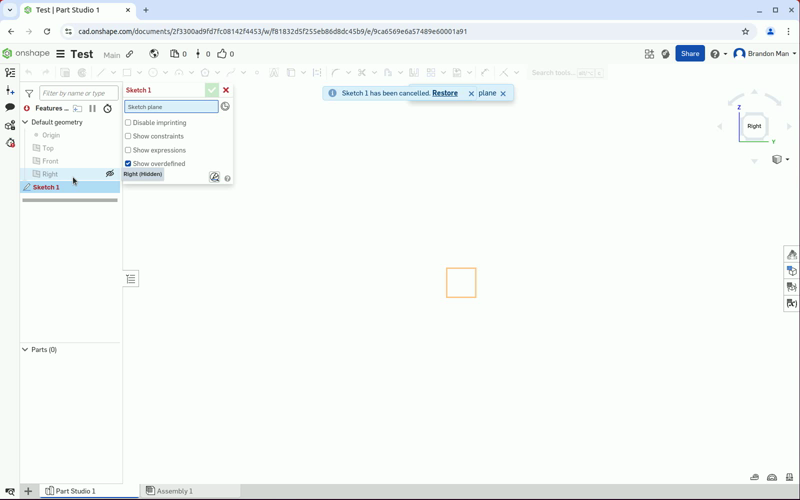
click(73, 176)
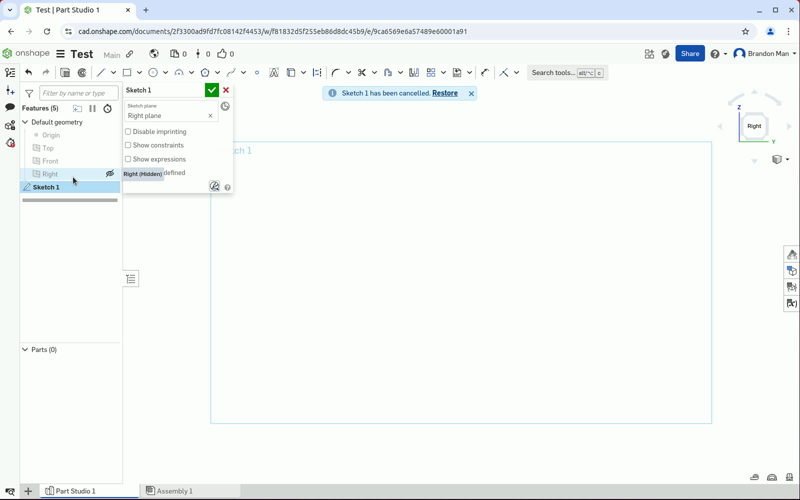
mouse_move(73, 352)
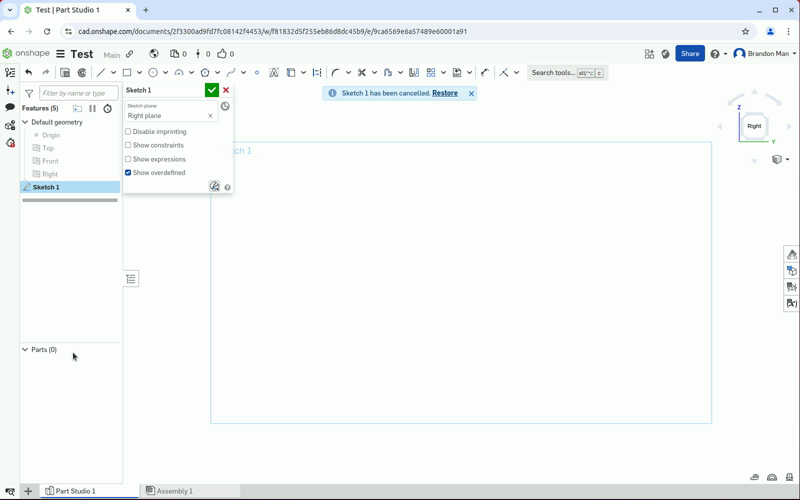
key(y)
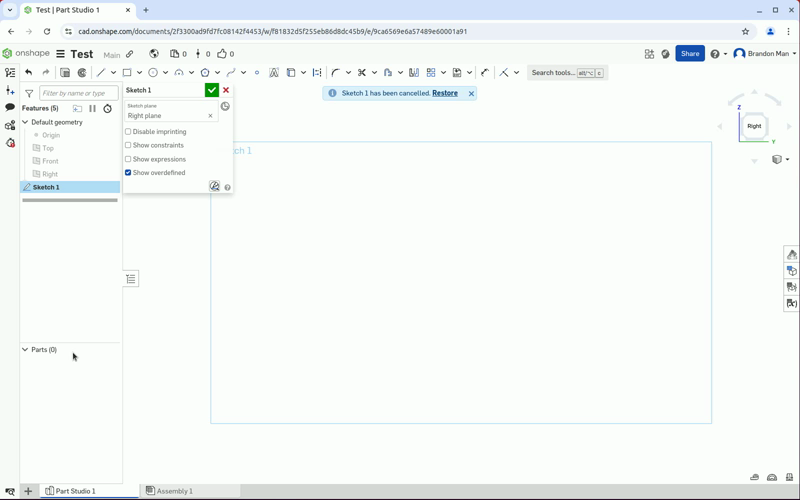
key(l)
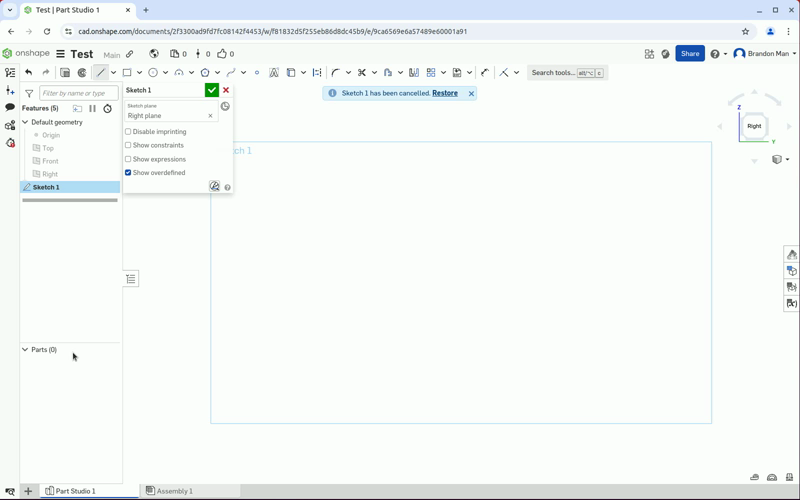
key_down(shift)
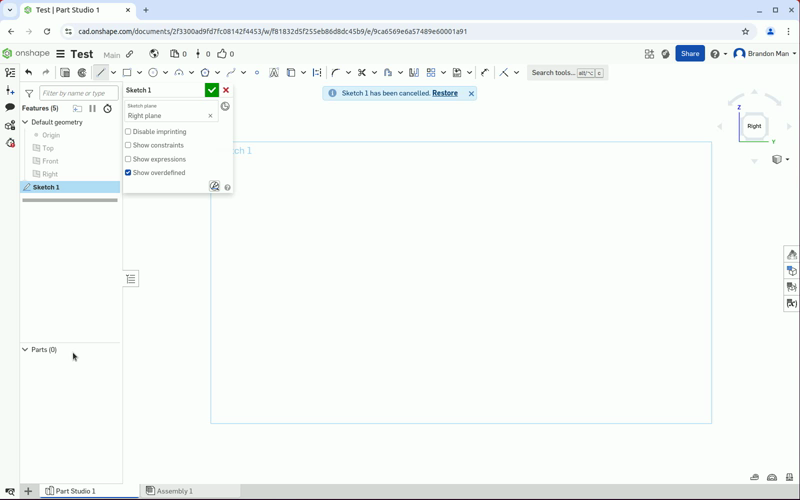
mouse_move(359, 282)
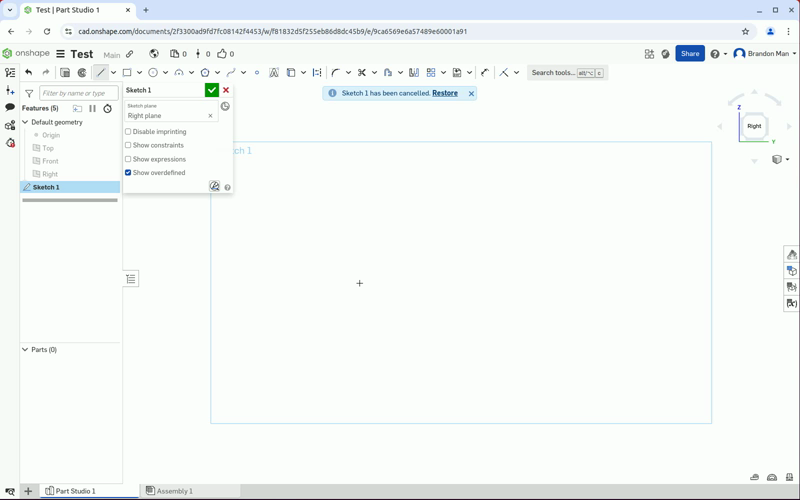
click(359, 282)
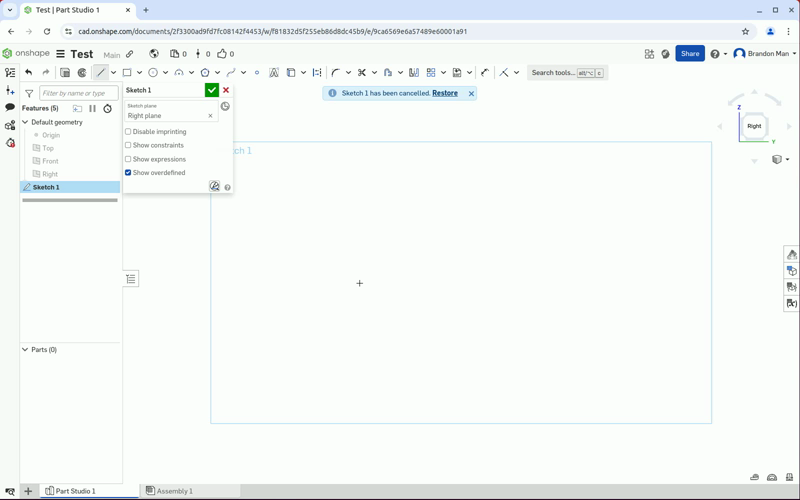
key_up(shift)
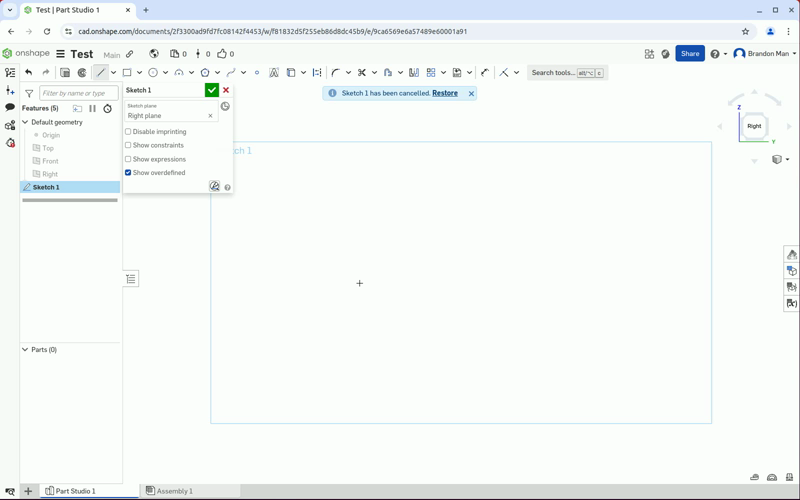
key_down(shift)
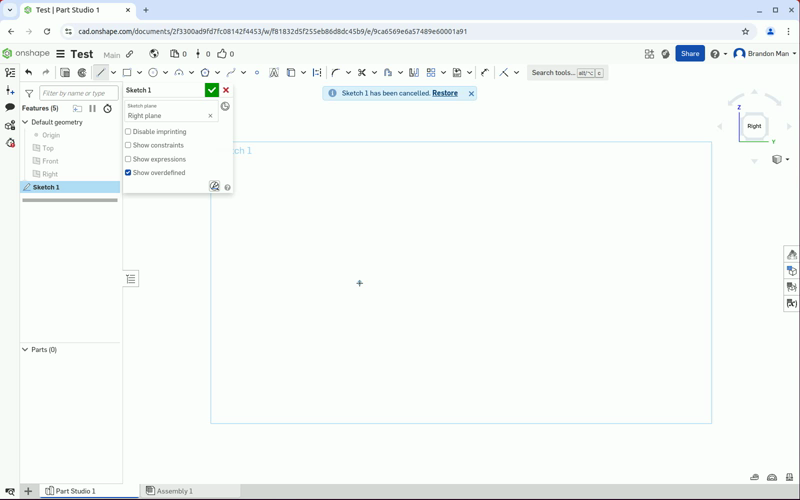
mouse_move(509, 282)
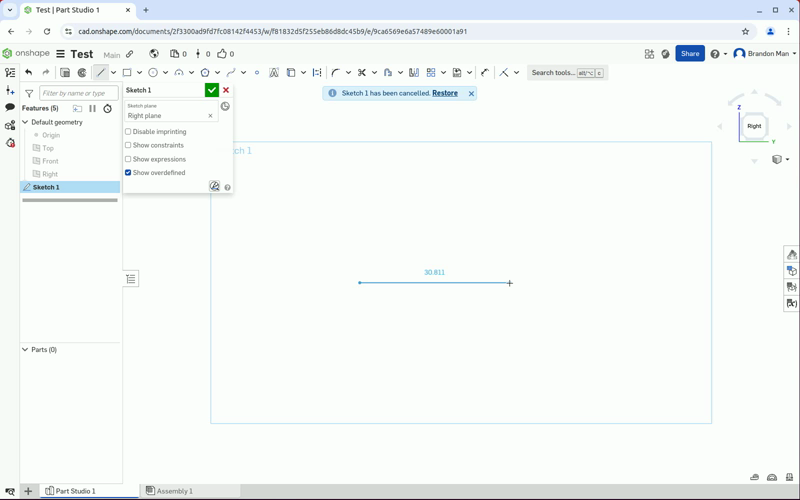
click(509, 282)
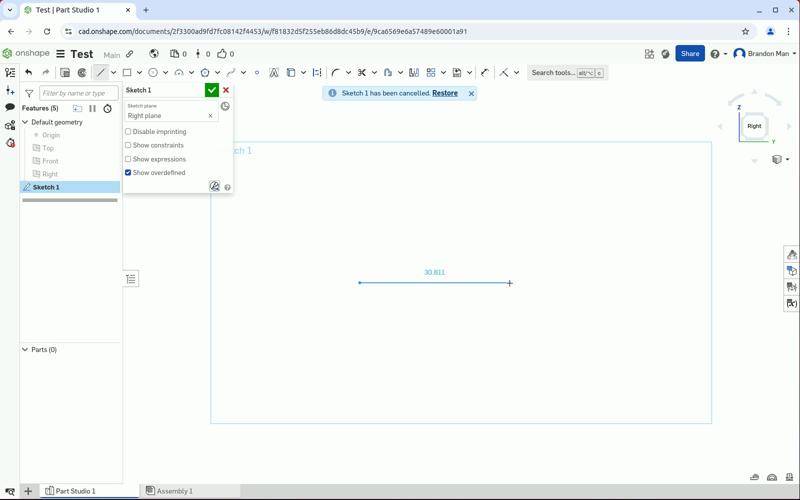
key_up(shift)
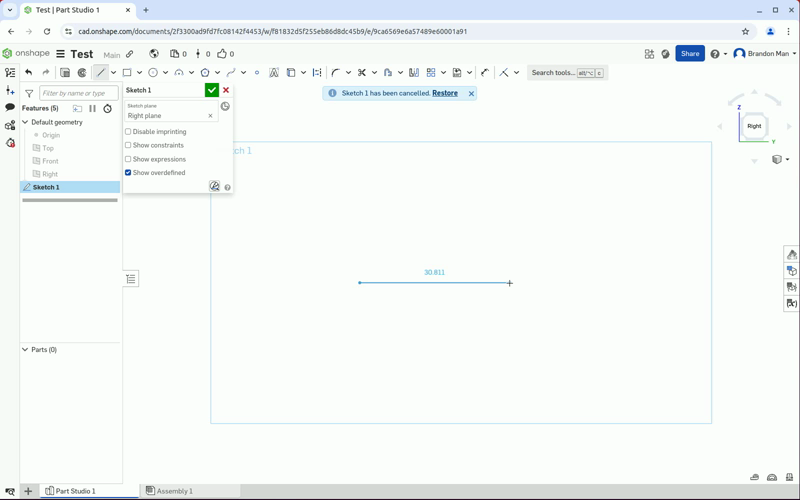
key_down(shift)
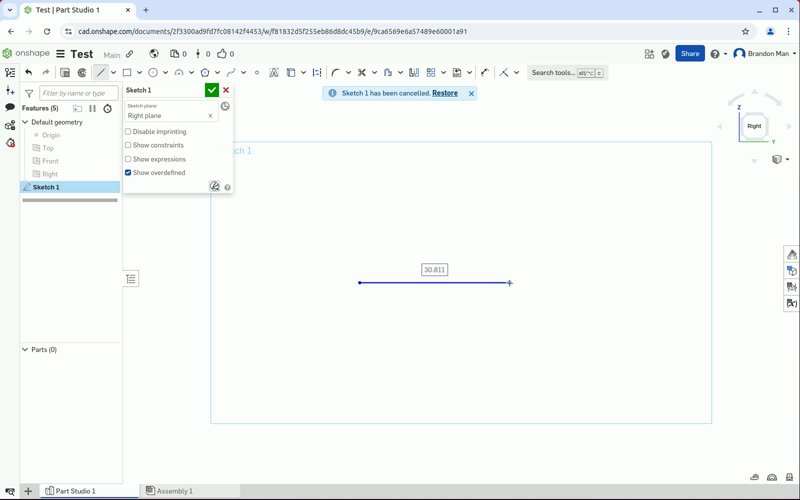
mouse_move(539, 282)
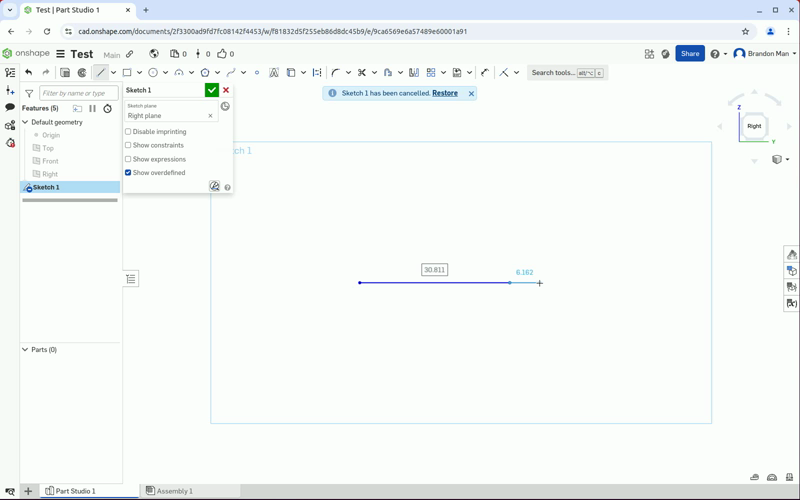
mouse_move(509, 245)
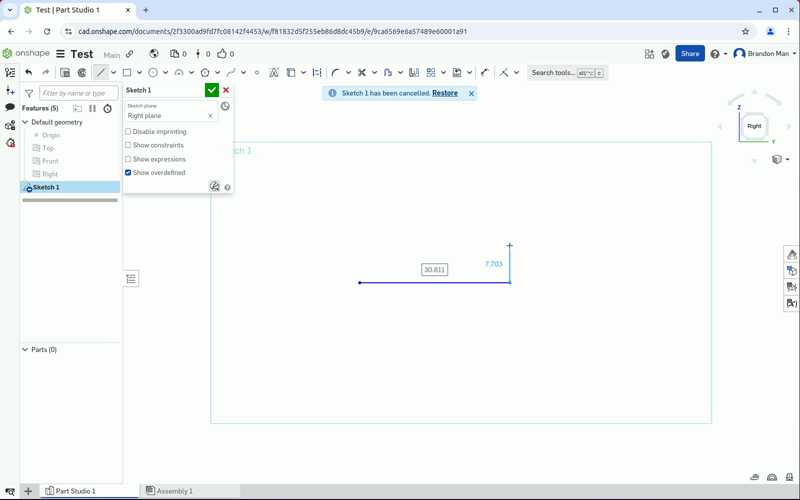
click(509, 245)
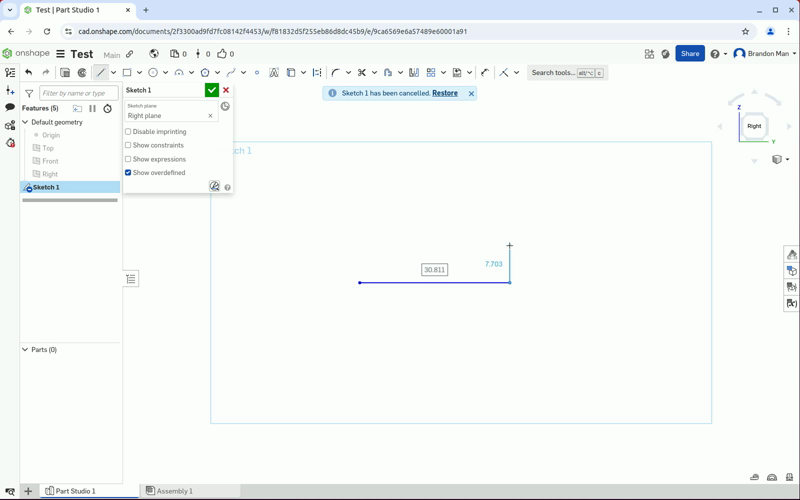
key_up(shift)
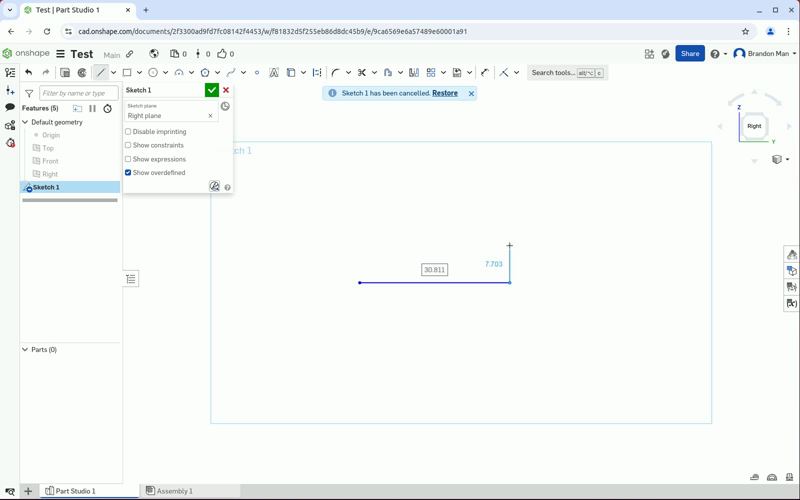
key_down(shift)
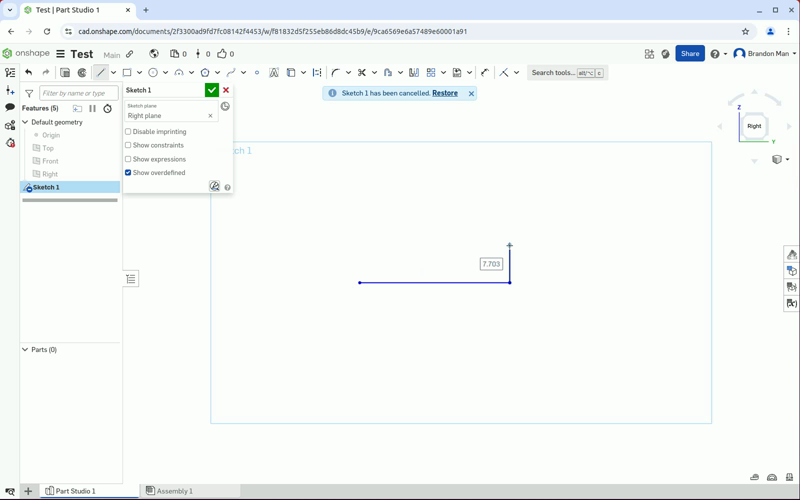
mouse_move(397, 245)
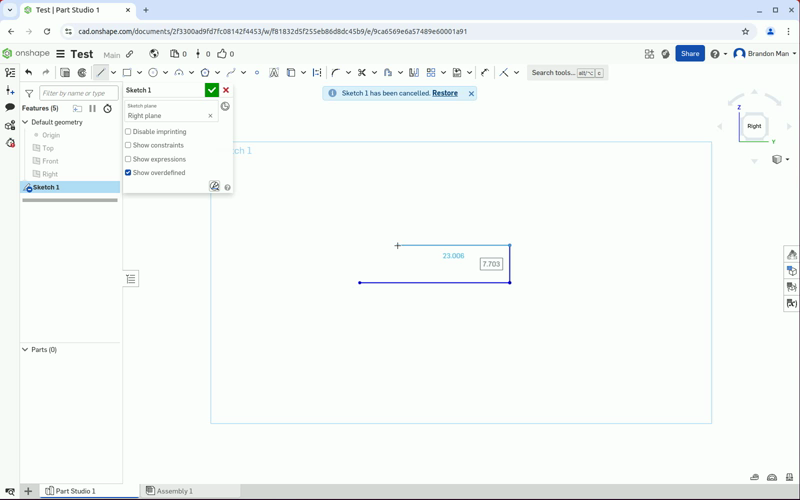
click(397, 245)
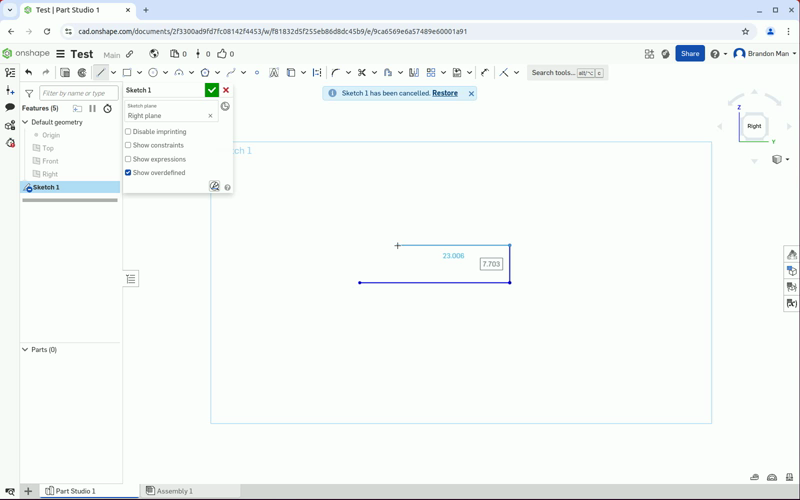
key_up(shift)
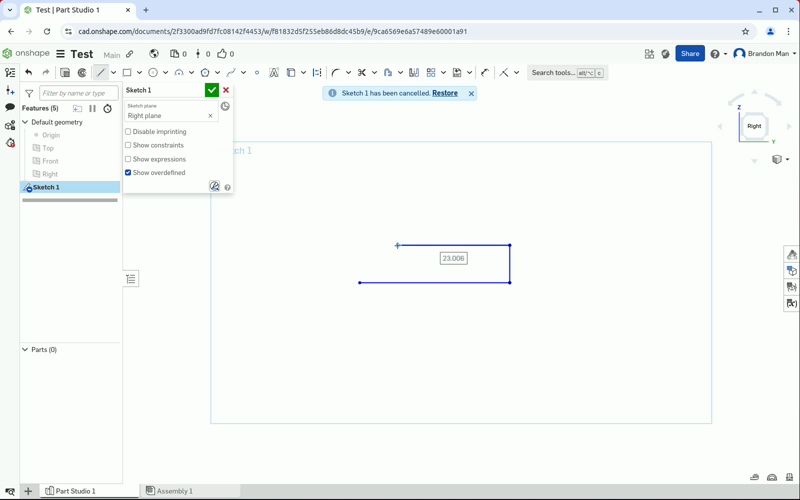
key_down(shift)
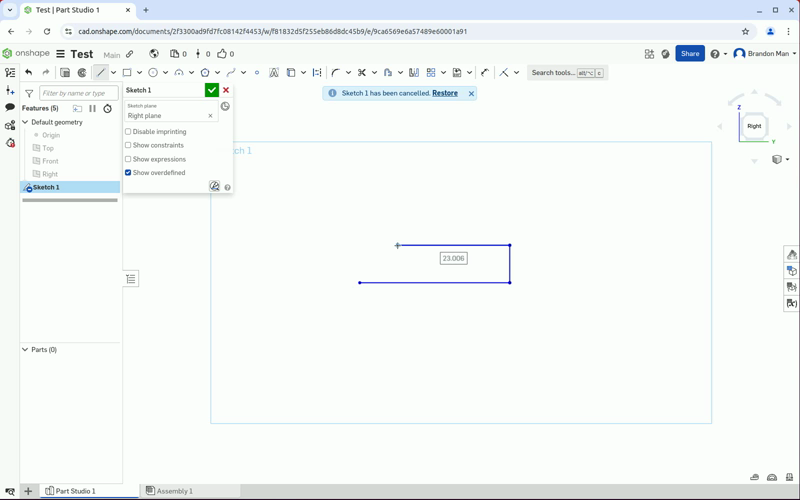
mouse_move(427, 245)
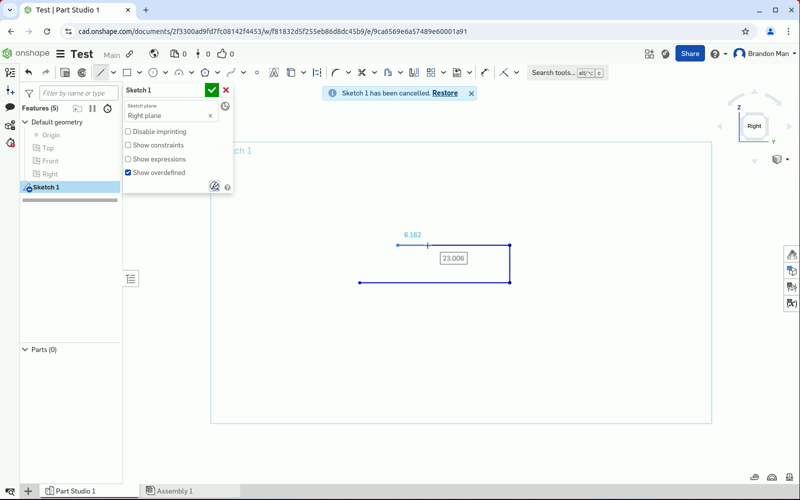
mouse_move(359, 245)
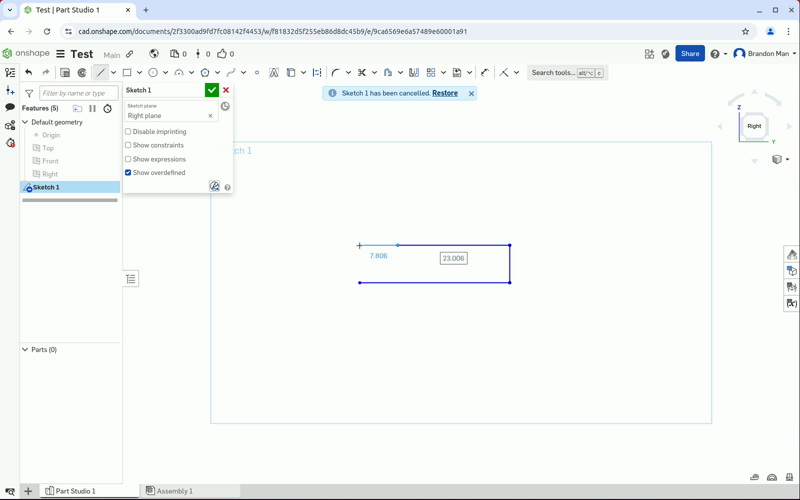
click(359, 245)
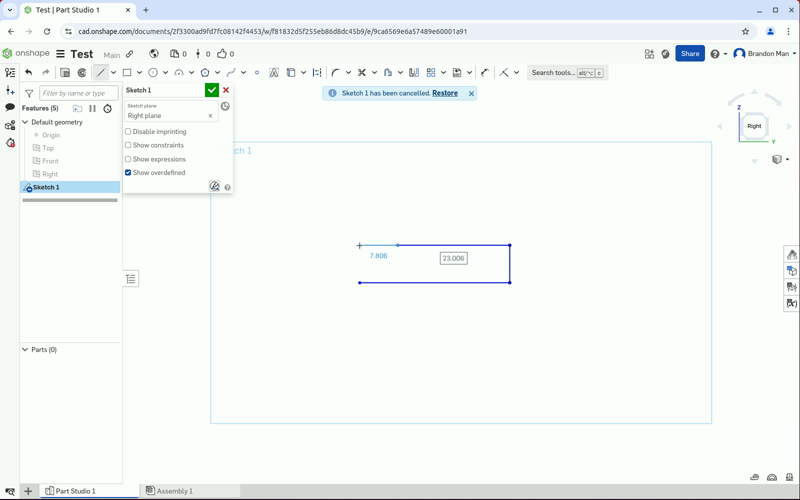
key_up(shift)
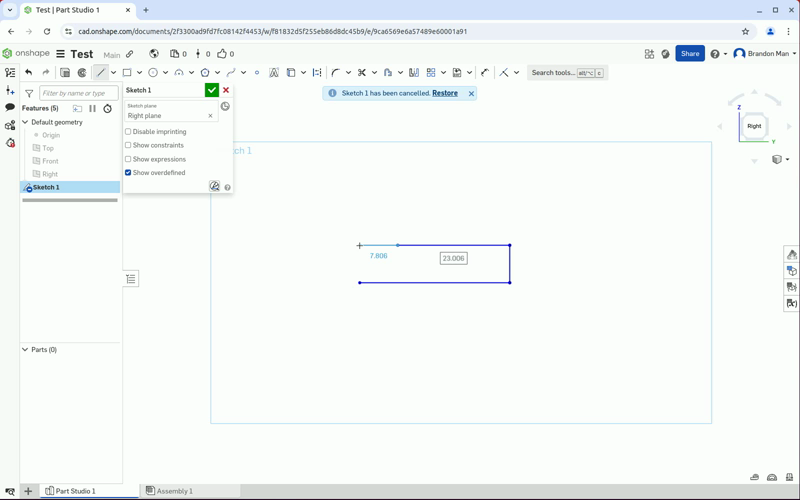
mouse_move(389, 245)
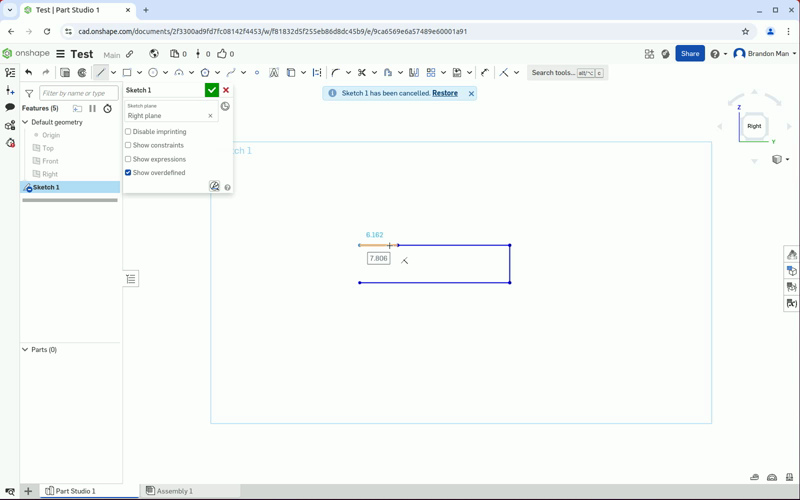
key_down(shift)
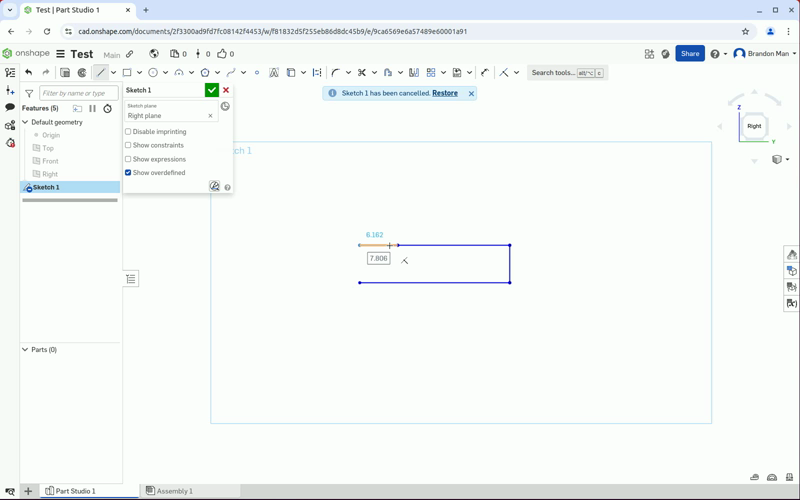
mouse_move(359, 282)
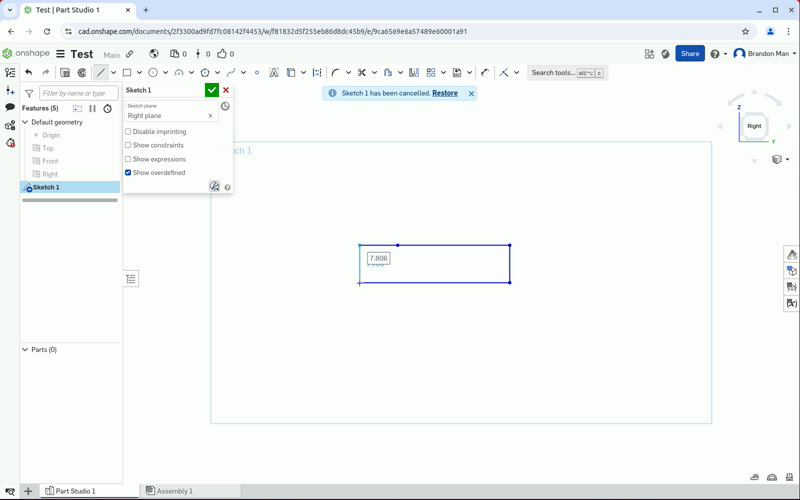
key_up(shift)
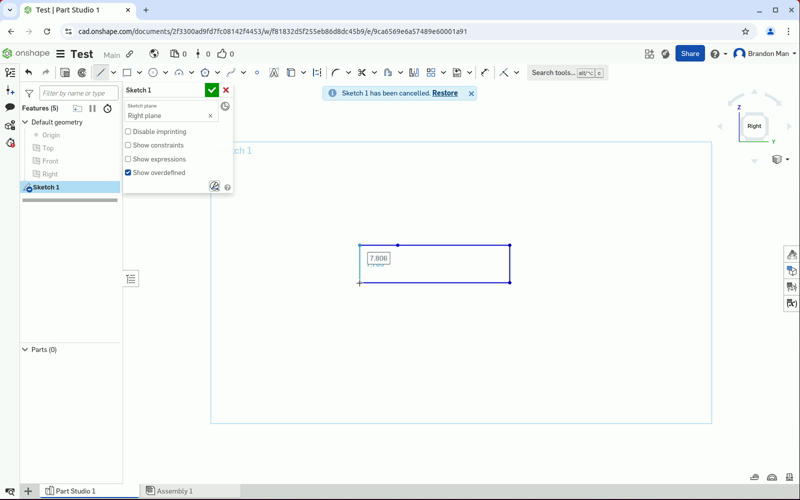
click(359, 282)
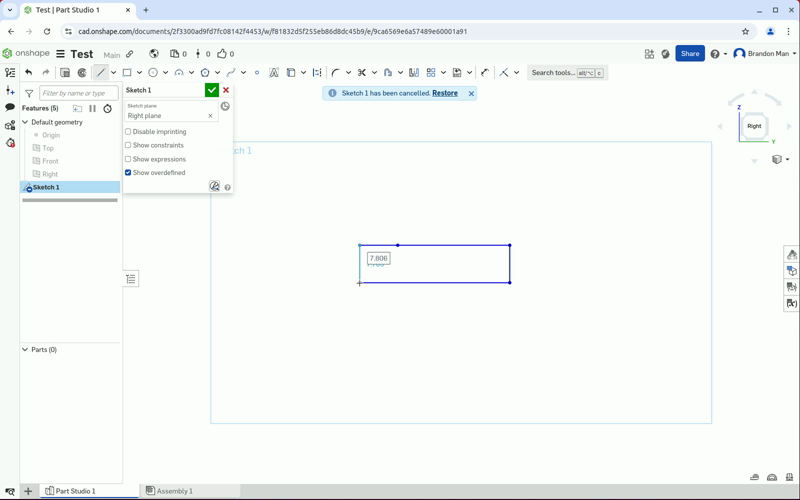
key(esc)
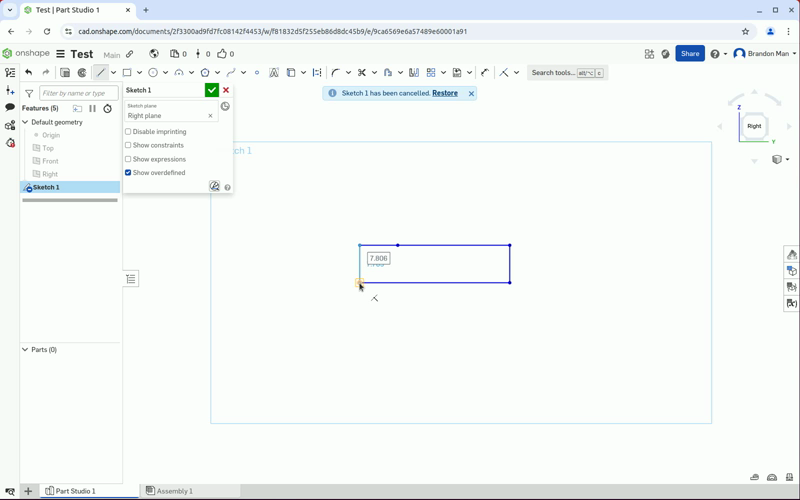
mouse_move(389, 274)
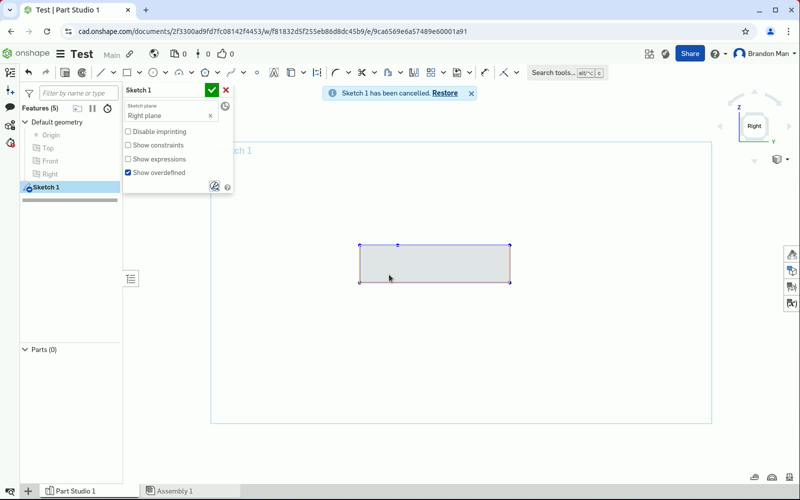
click(389, 274)
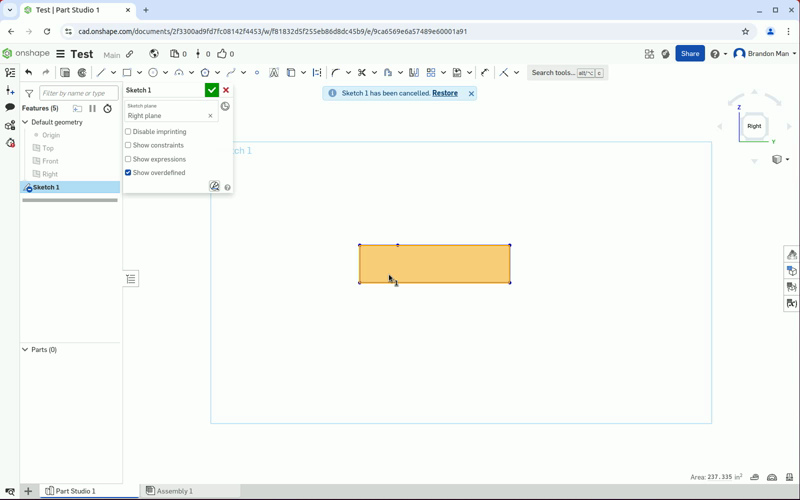
mouse_move(73, 352)
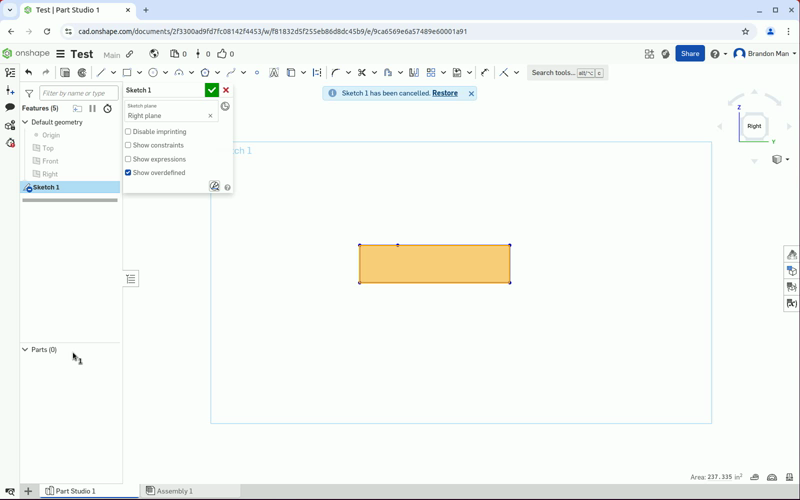
key(shift+y)
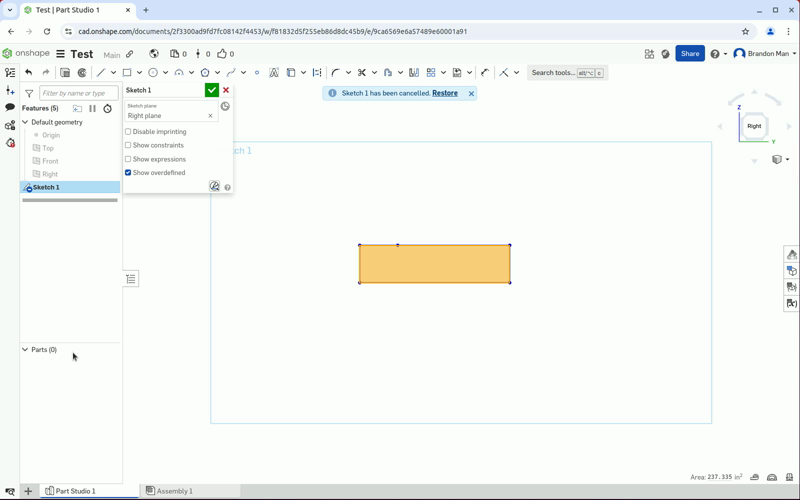
key(shift+e)
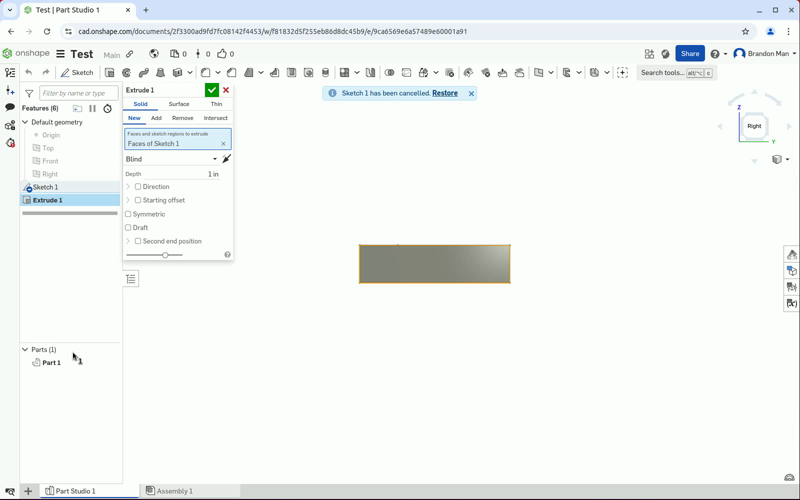
mouse_move(143, 106)
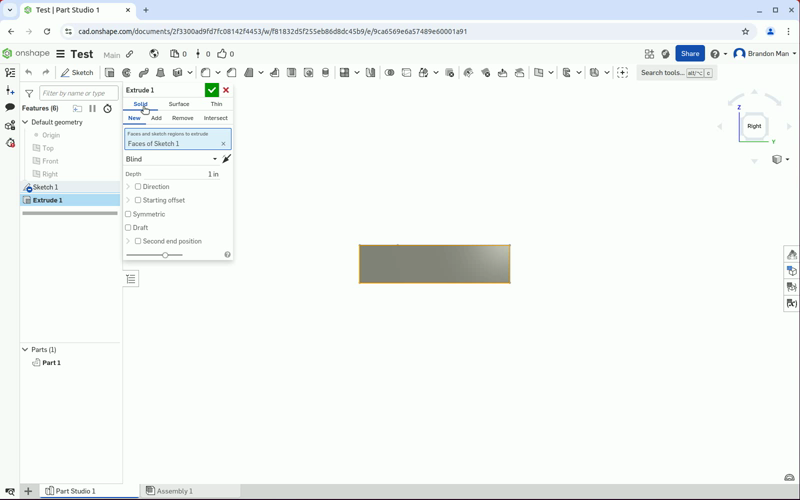
click(143, 106)
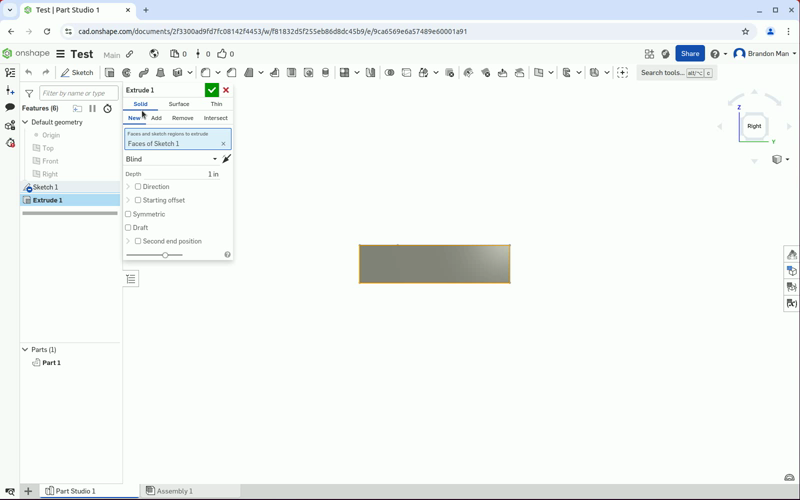
mouse_move(137, 120)
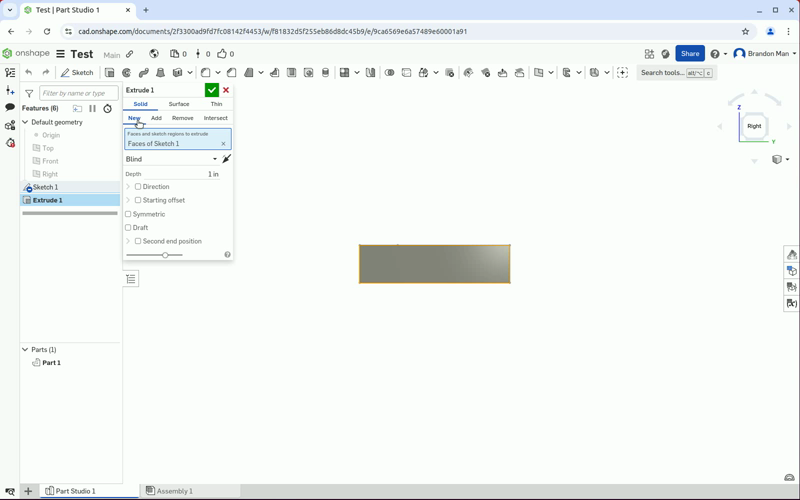
click(137, 120)
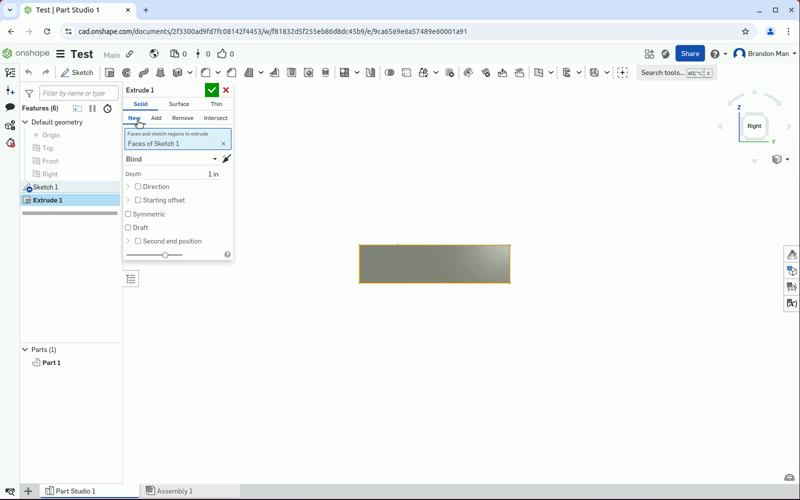
key(tab, 4)
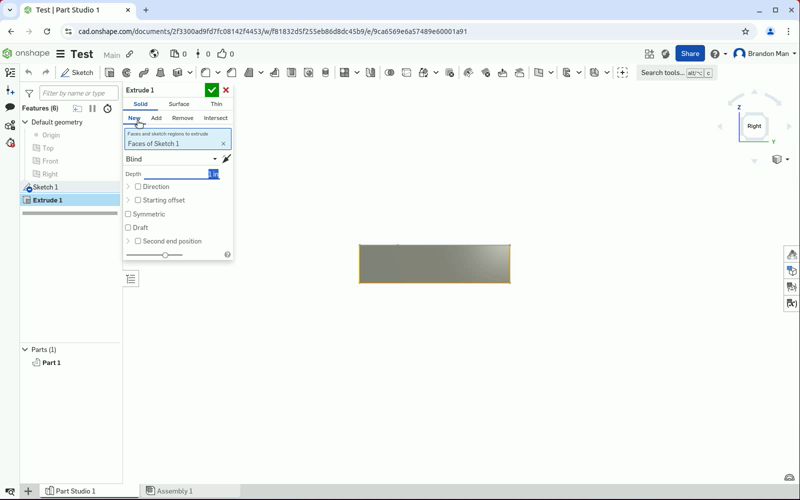
text(7.703)
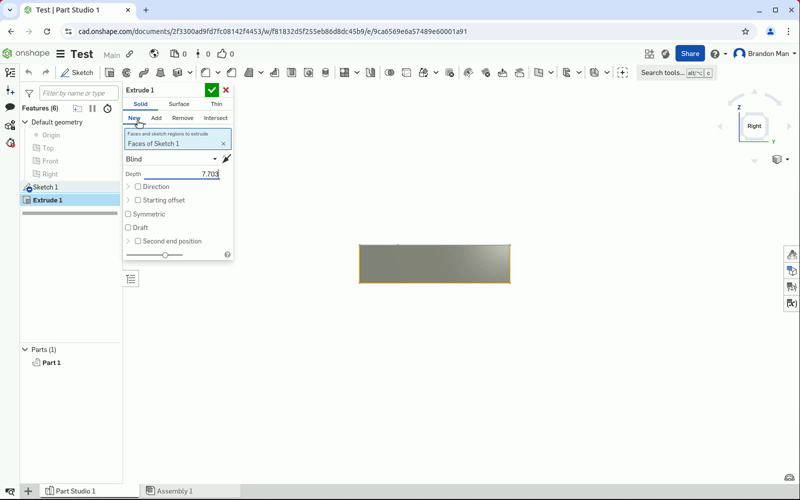
key(enter)
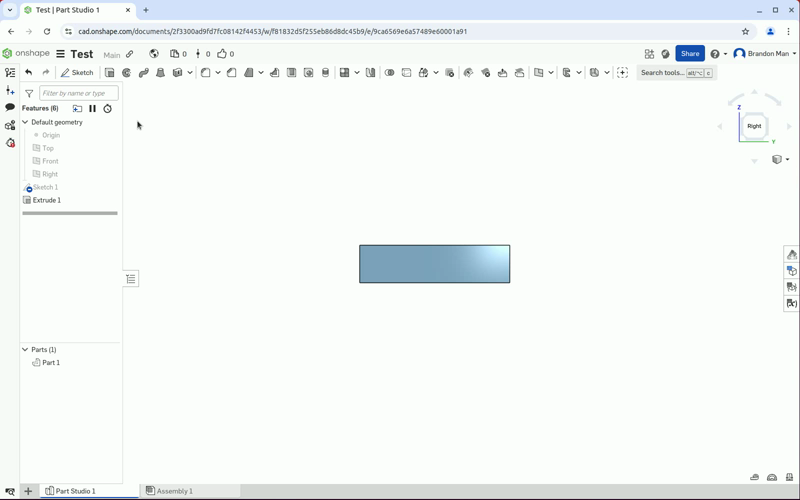
key(shift+h)
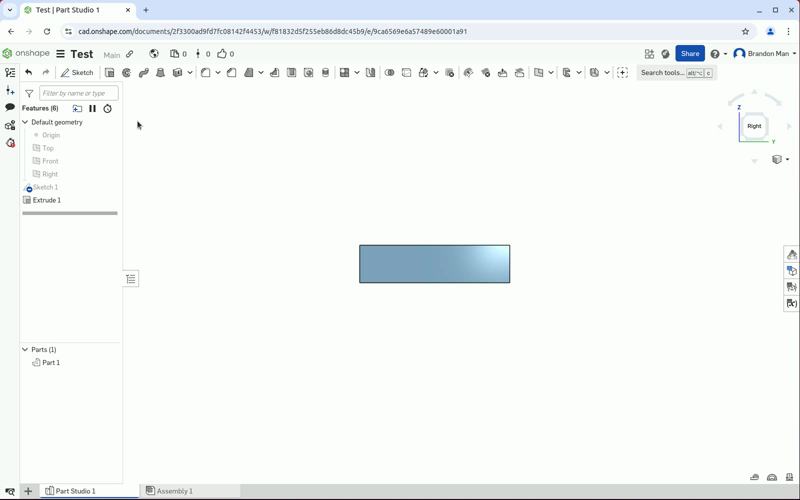
key(shift+h)
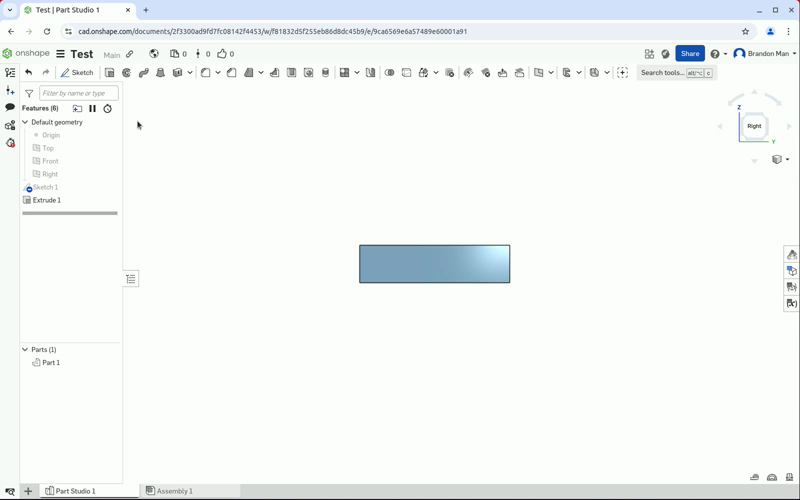
mouse_move(73, 189)
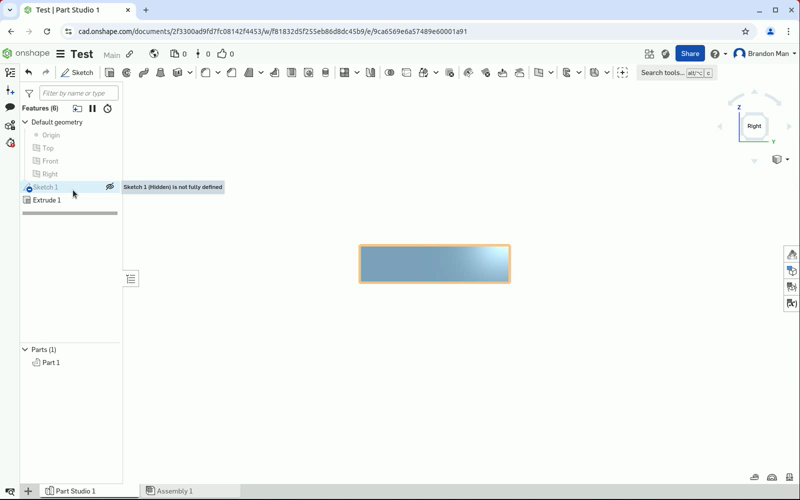
click(73, 189)
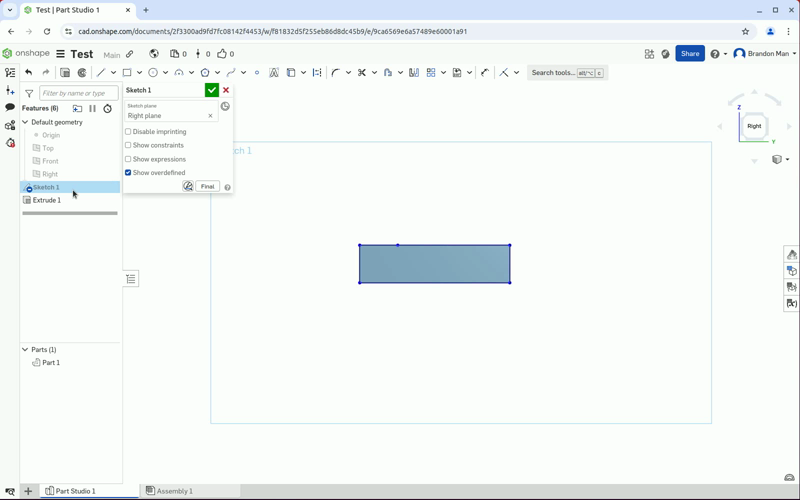
mouse_move(229, 92)
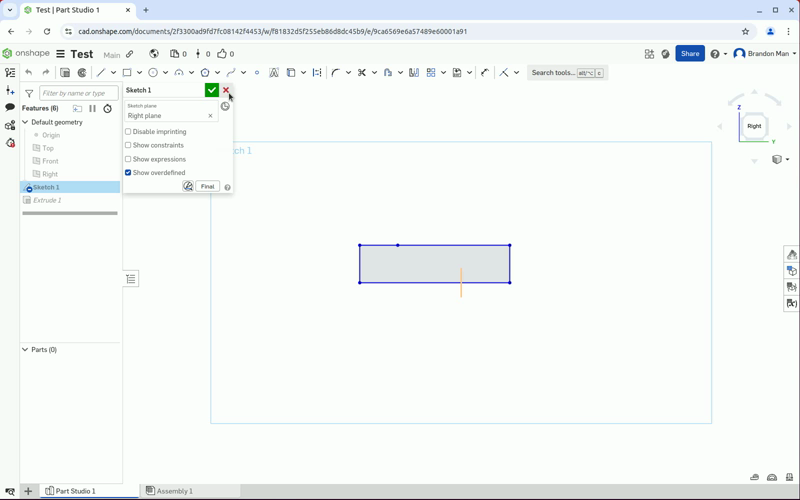
click(229, 92)
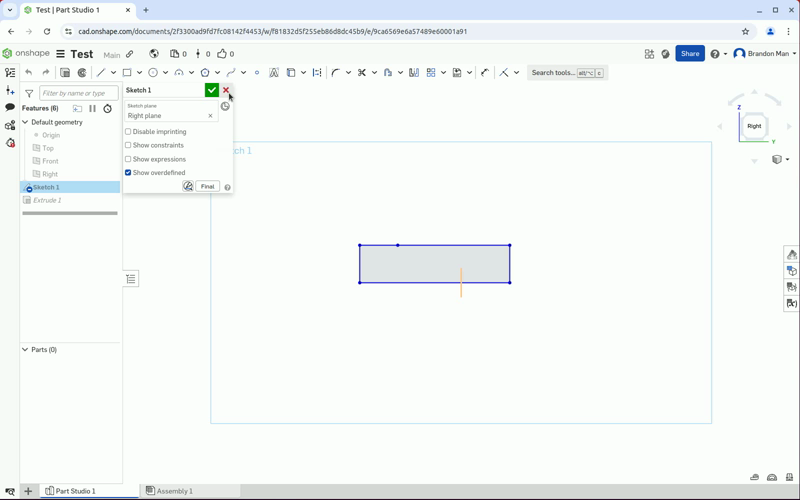
key(shift+s)
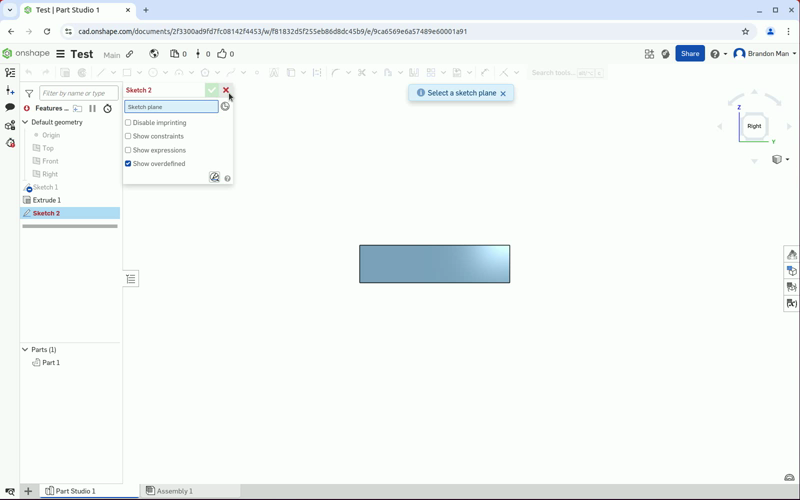
mouse_move(73, 176)
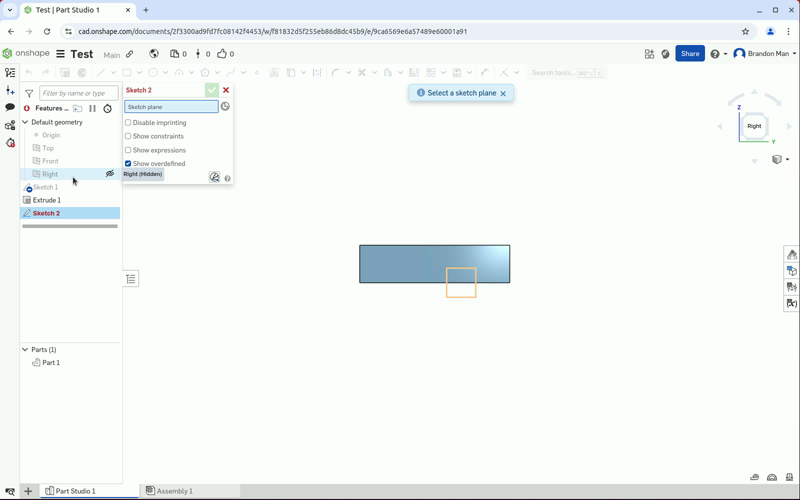
click(73, 176)
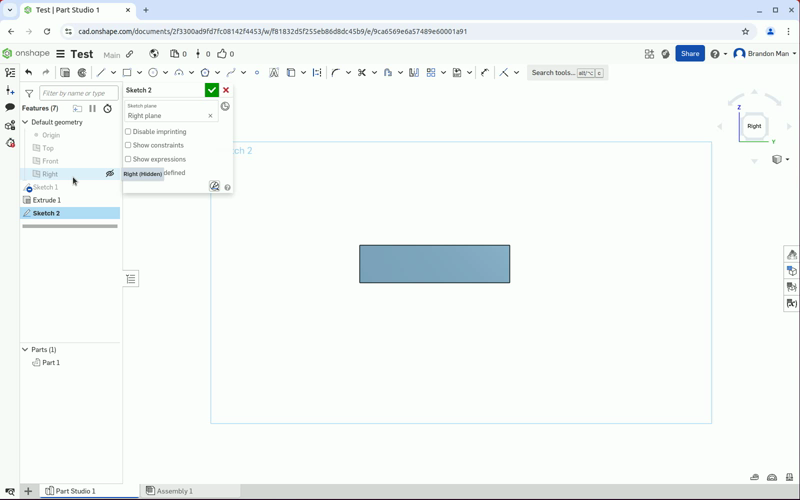
mouse_move(73, 352)
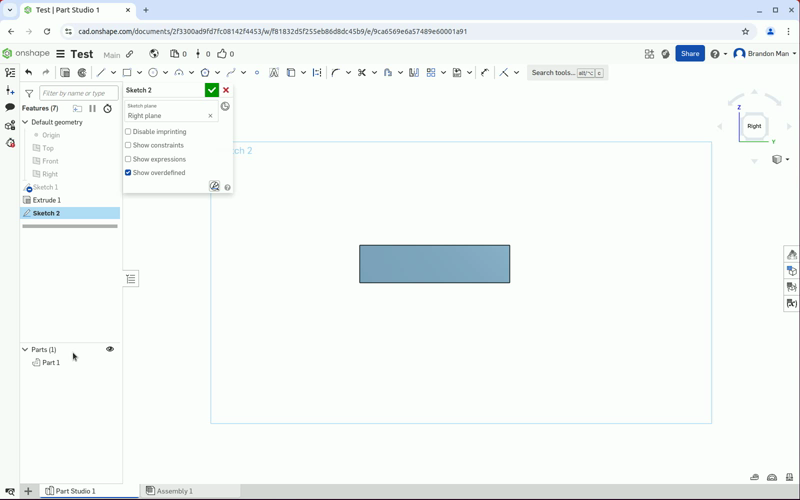
key(y)
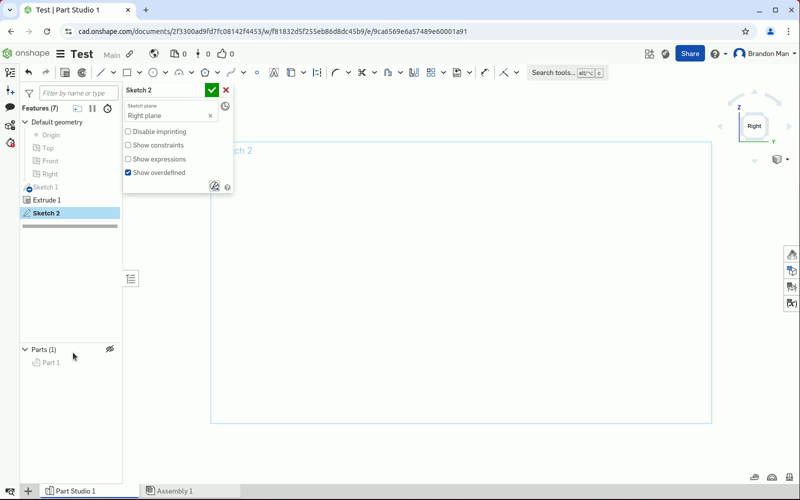
key(l)
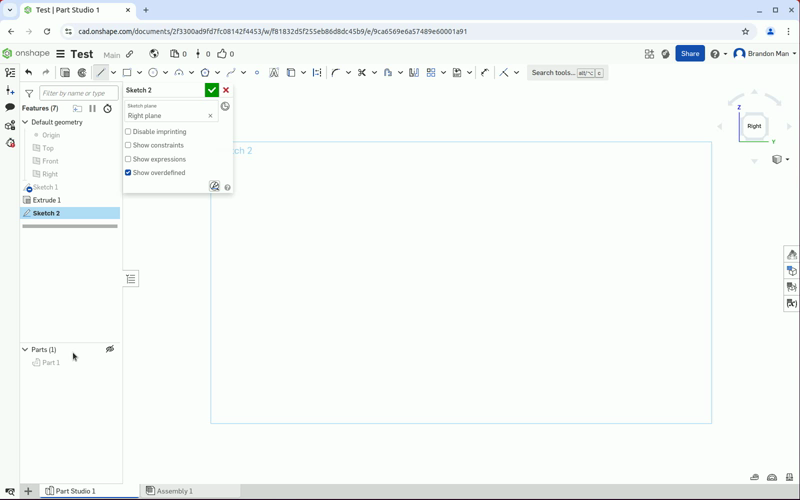
key_down(shift)
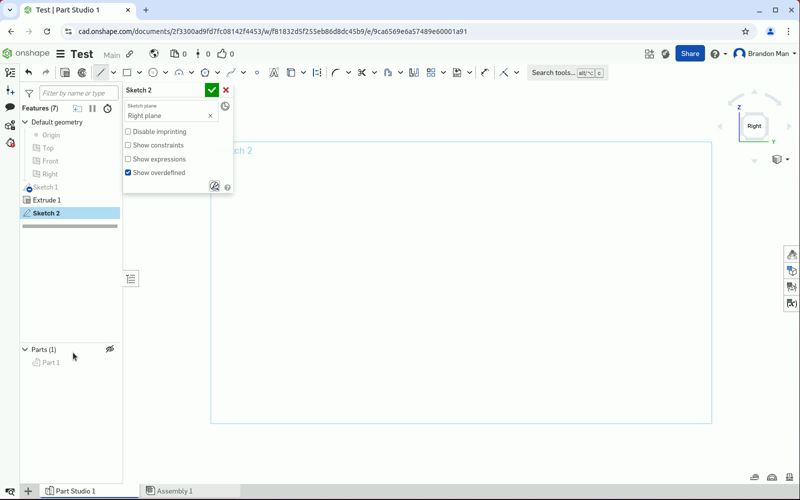
mouse_move(397, 245)
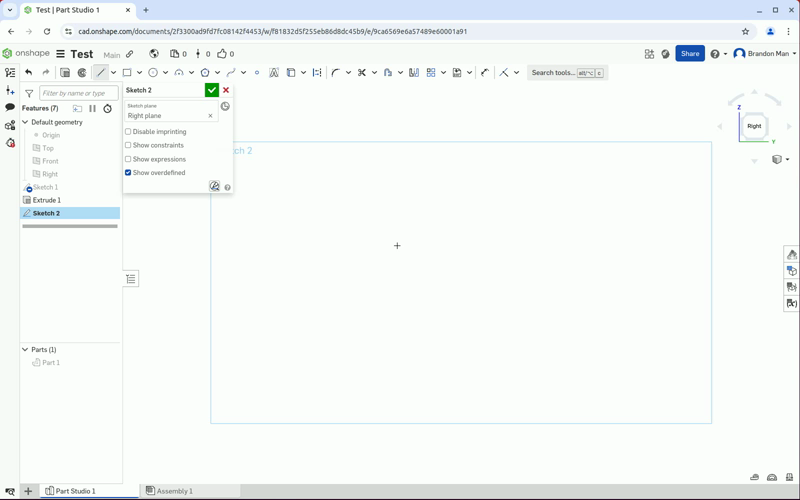
click(397, 245)
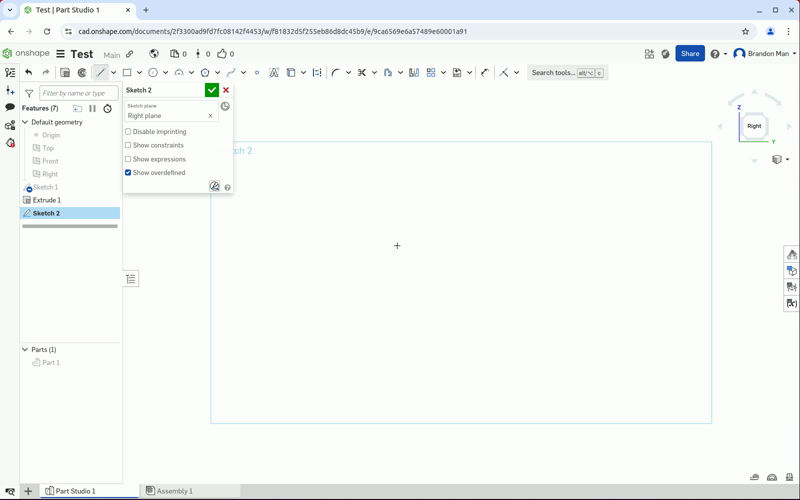
key_up(shift)
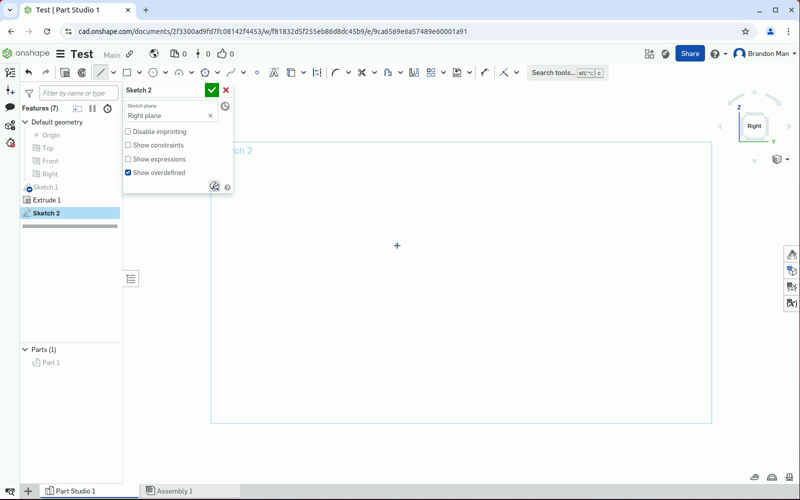
key_down(shift)
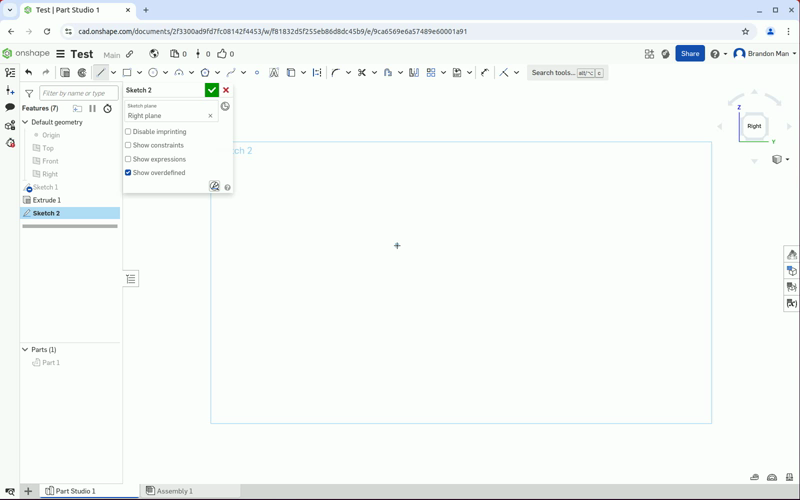
mouse_move(510, 245)
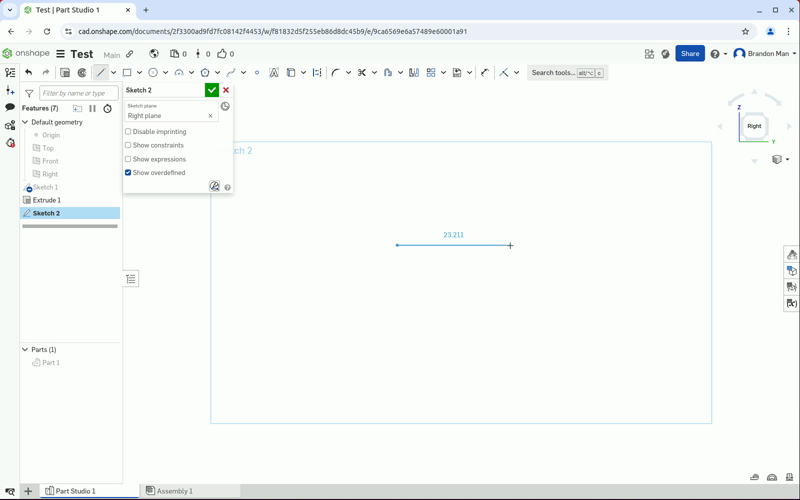
click(510, 245)
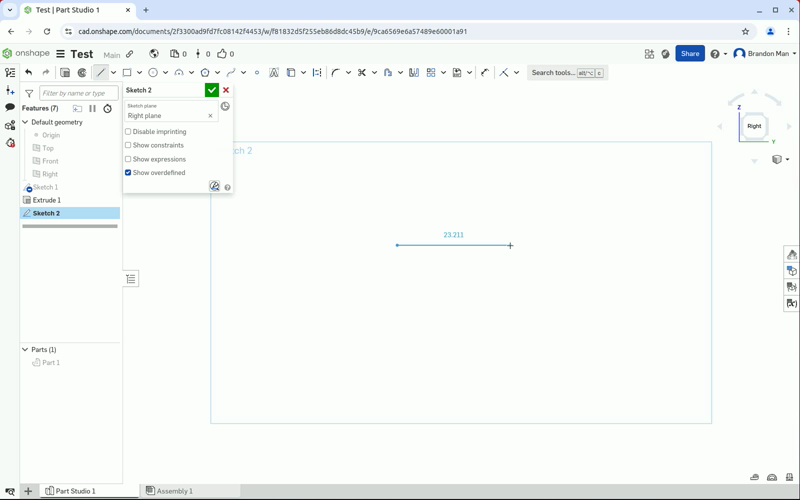
key_up(shift)
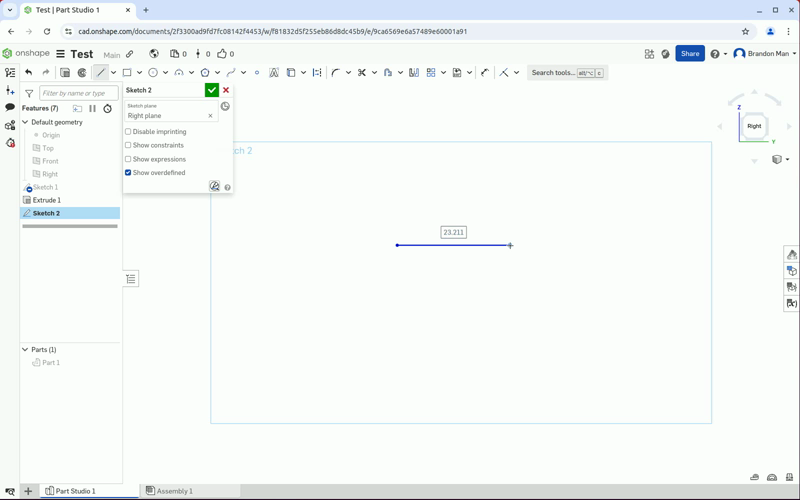
key_down(shift)
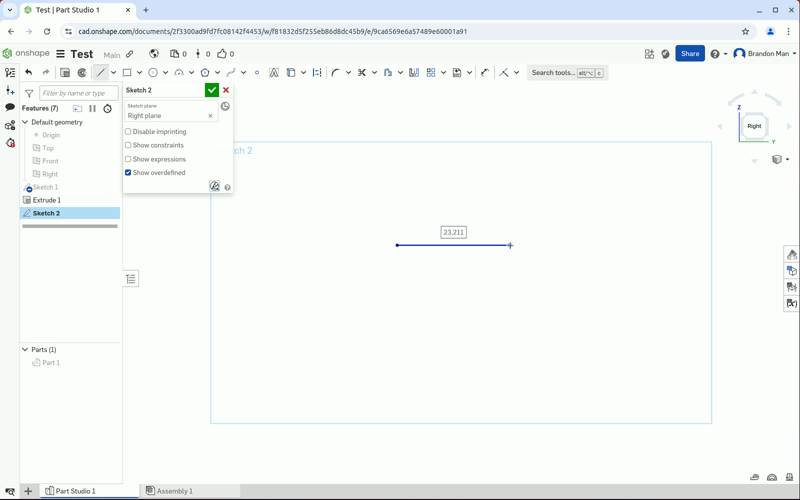
mouse_move(510, 170)
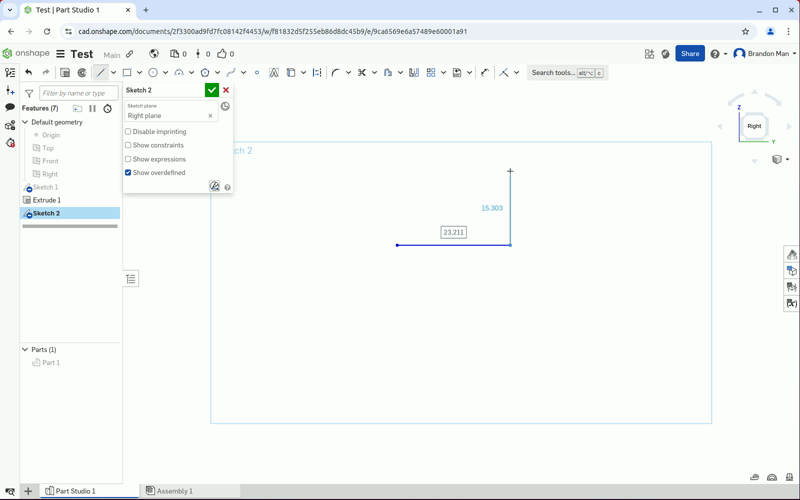
click(510, 170)
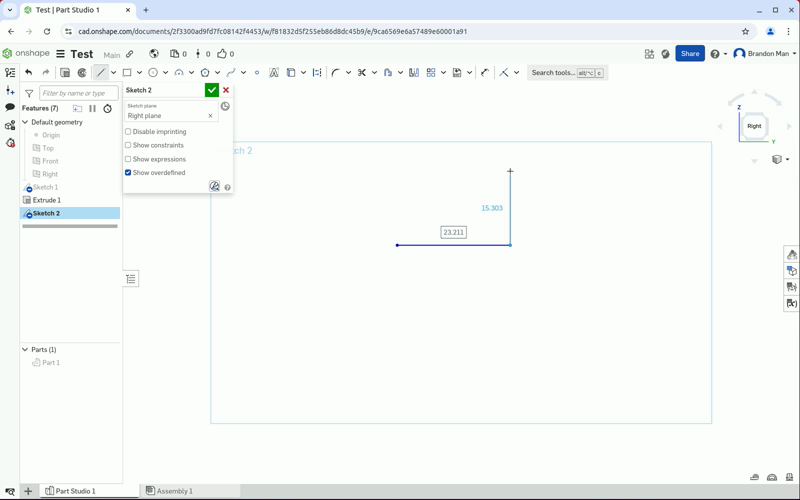
key_up(shift)
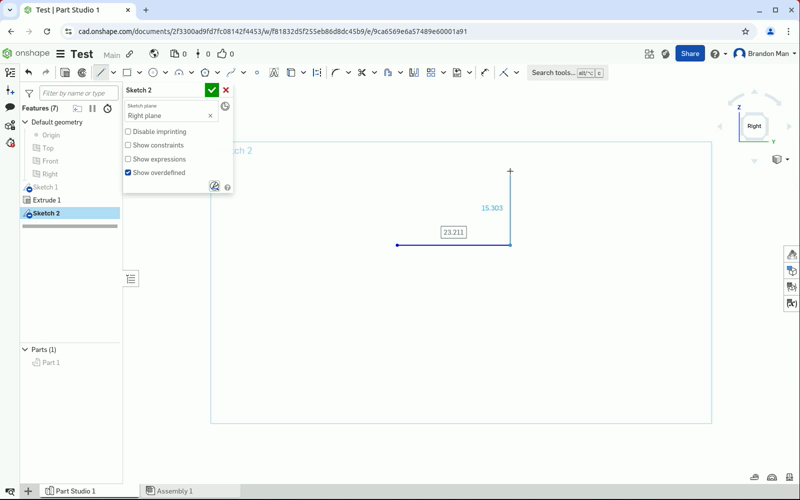
key_down(shift)
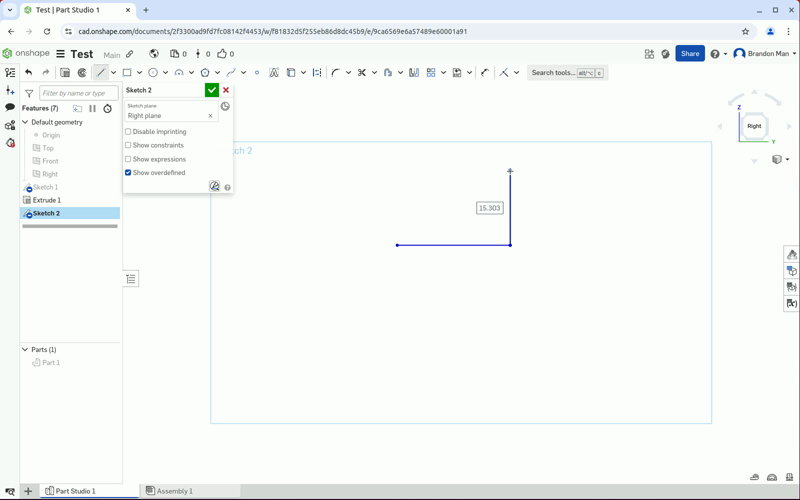
mouse_move(444, 170)
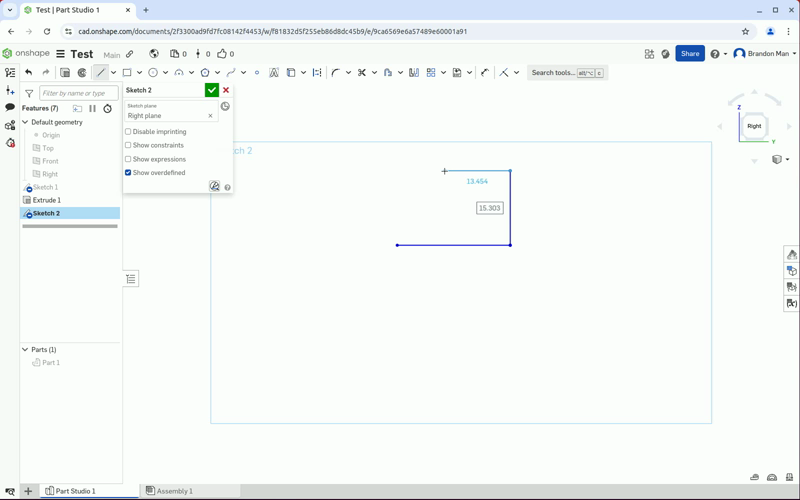
click(444, 170)
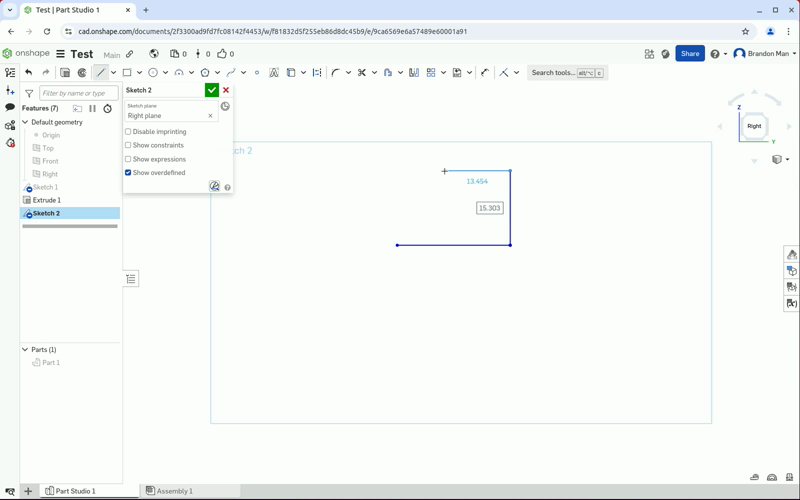
key_up(shift)
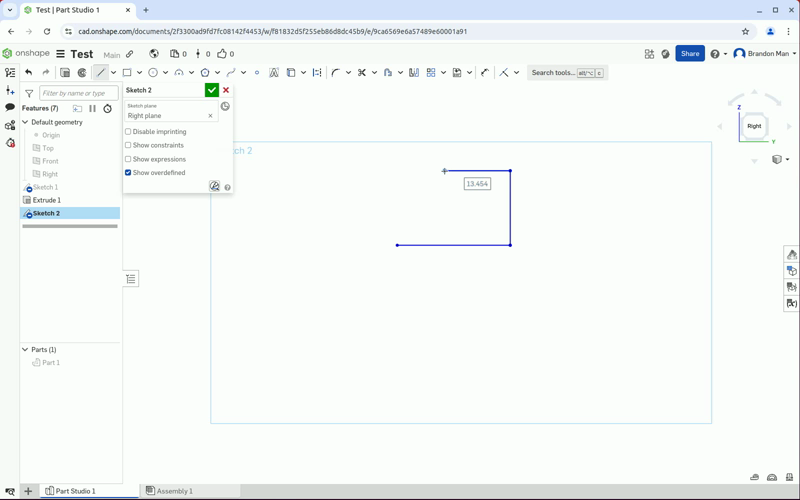
key_down(shift)
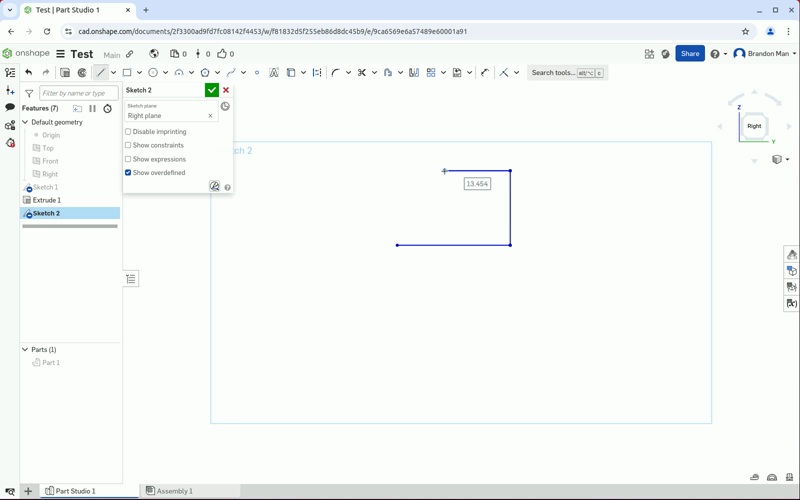
mouse_move(397, 245)
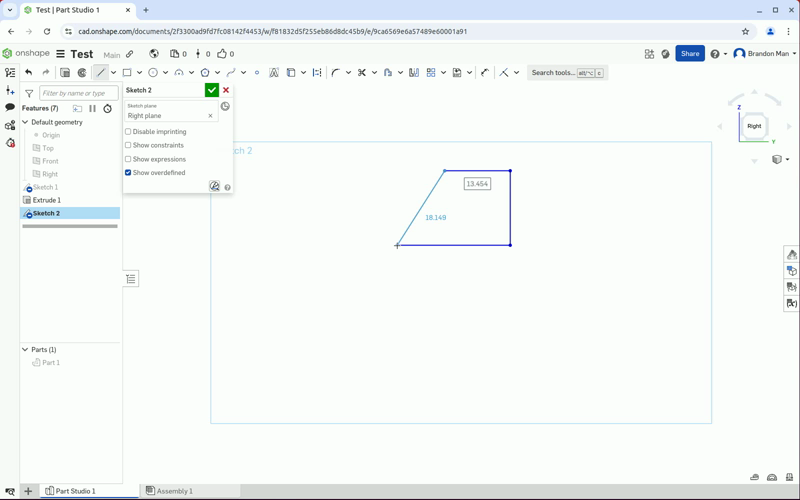
key_up(shift)
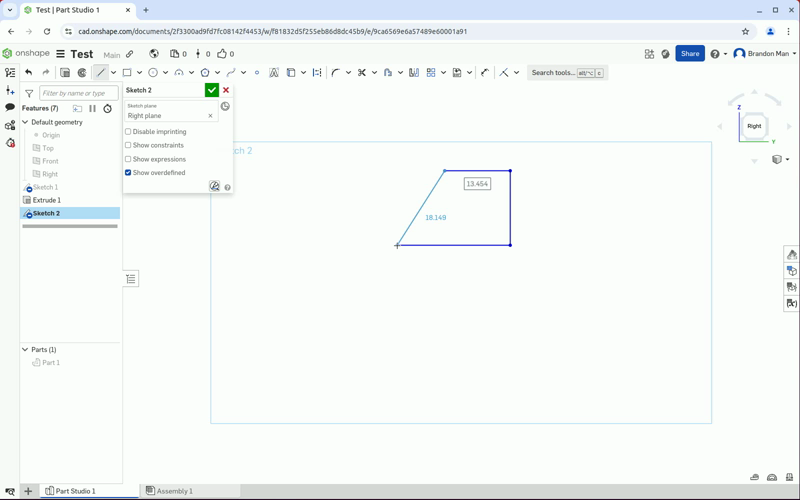
click(397, 245)
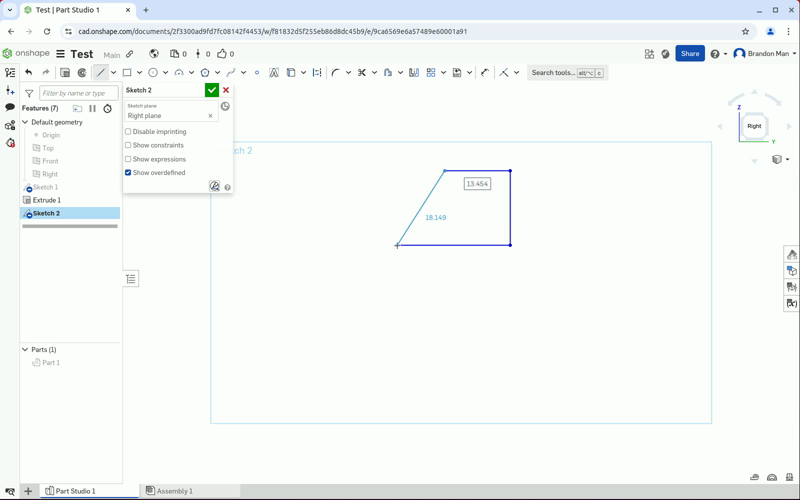
key(esc)
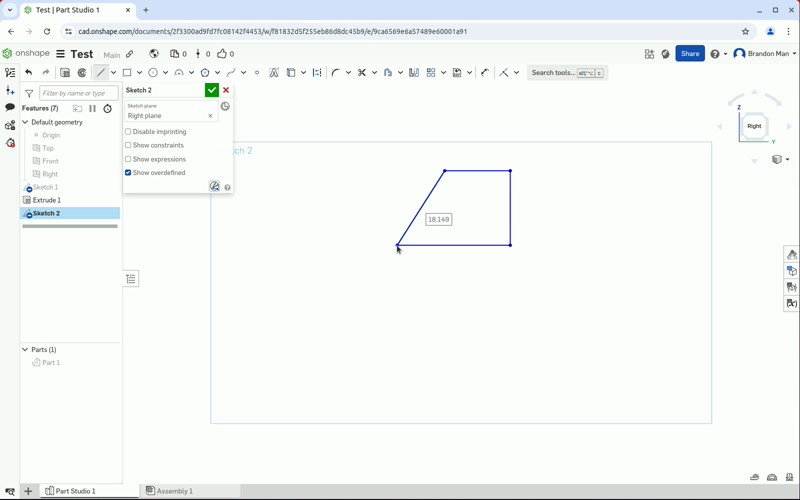
mouse_move(423, 222)
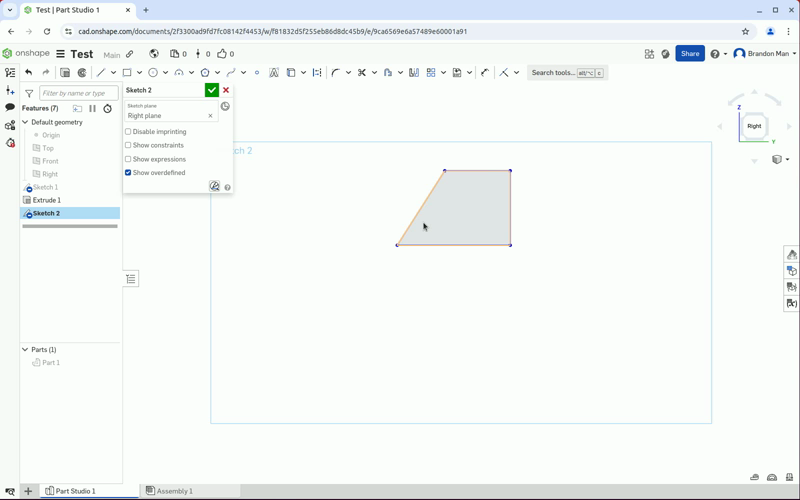
click(423, 222)
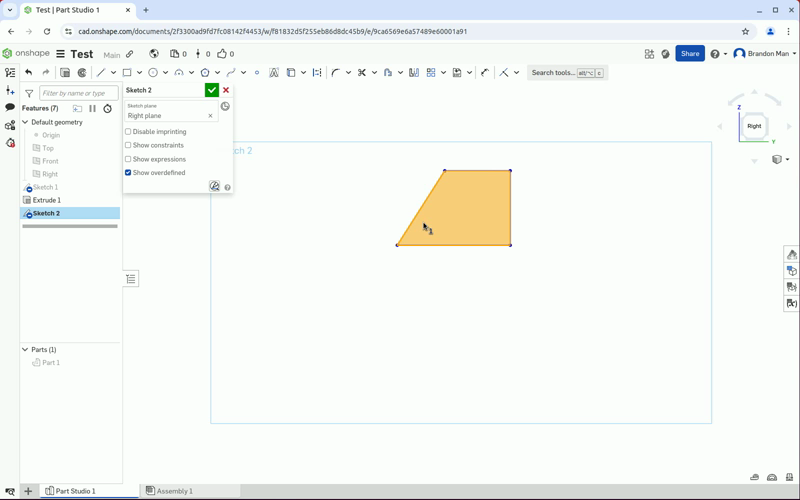
mouse_move(73, 352)
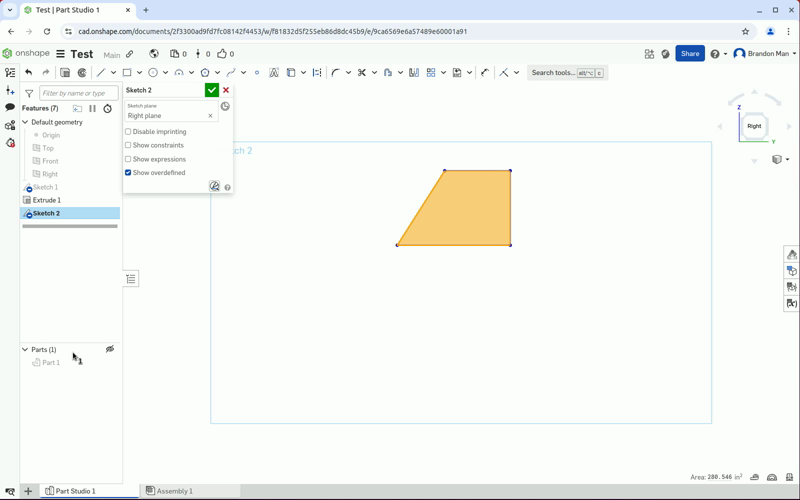
key(shift+y)
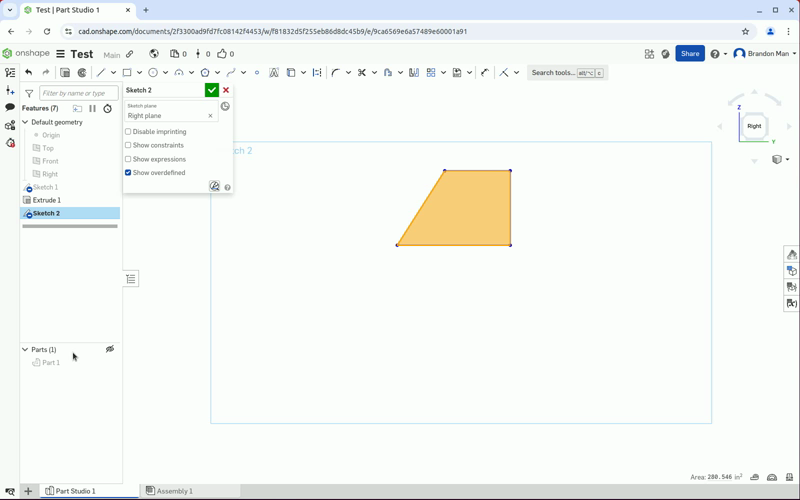
key(shift+e)
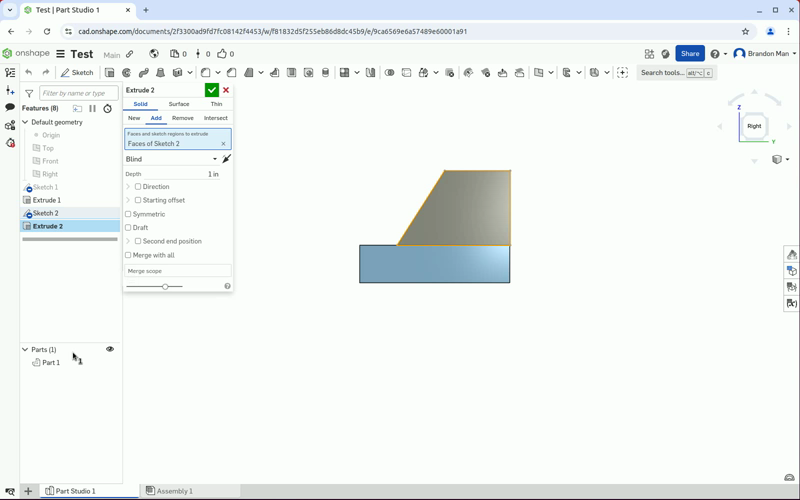
mouse_move(143, 106)
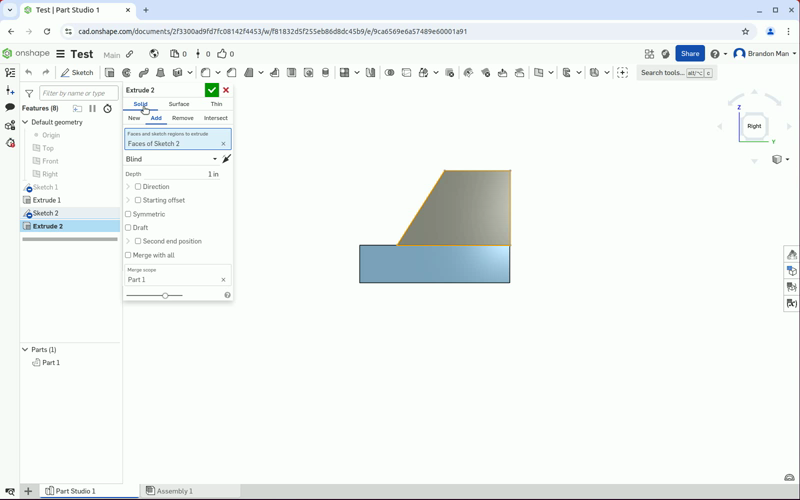
click(143, 106)
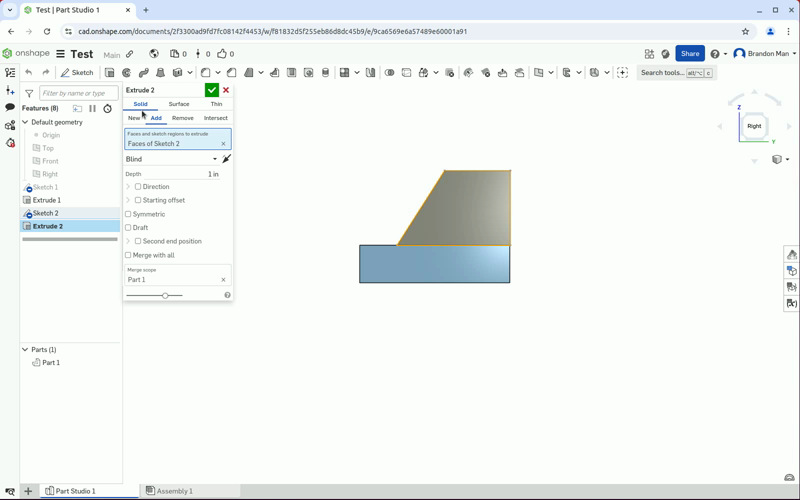
mouse_move(137, 120)
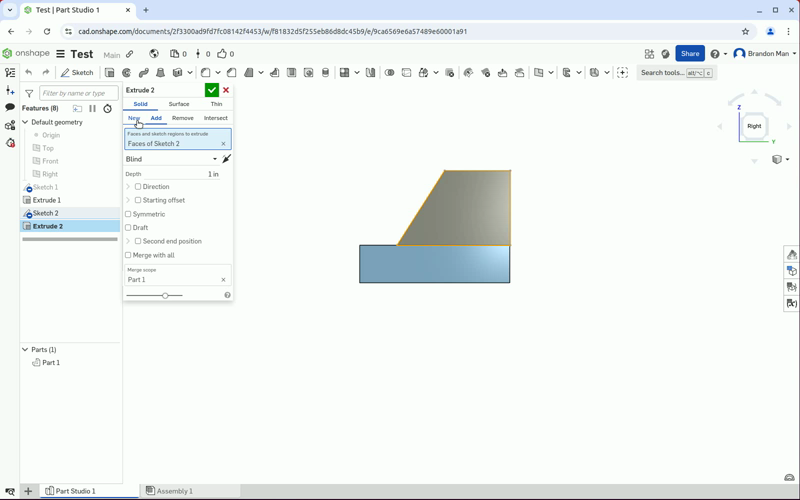
click(137, 120)
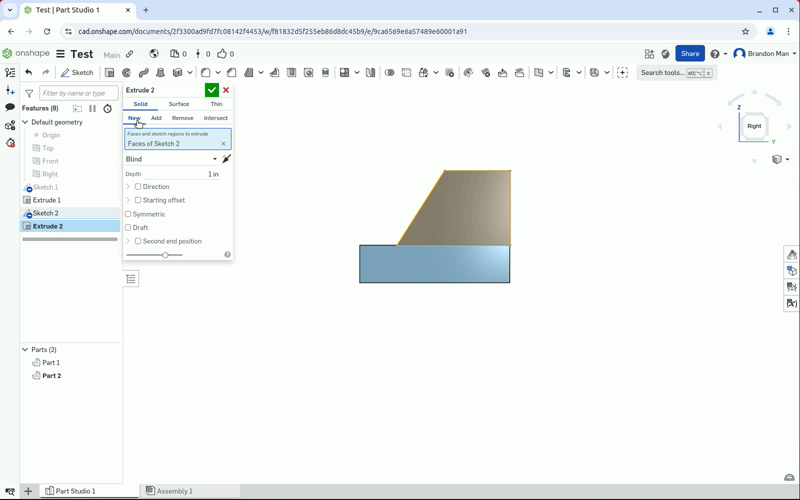
key(tab, 4)
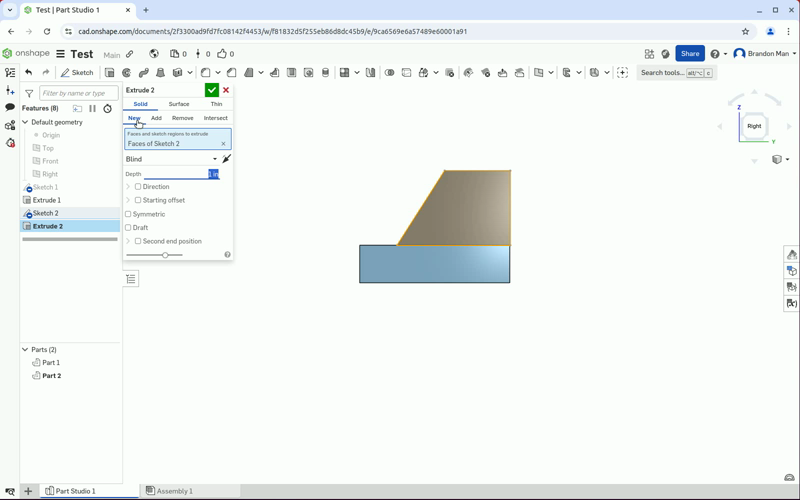
text(7.703)
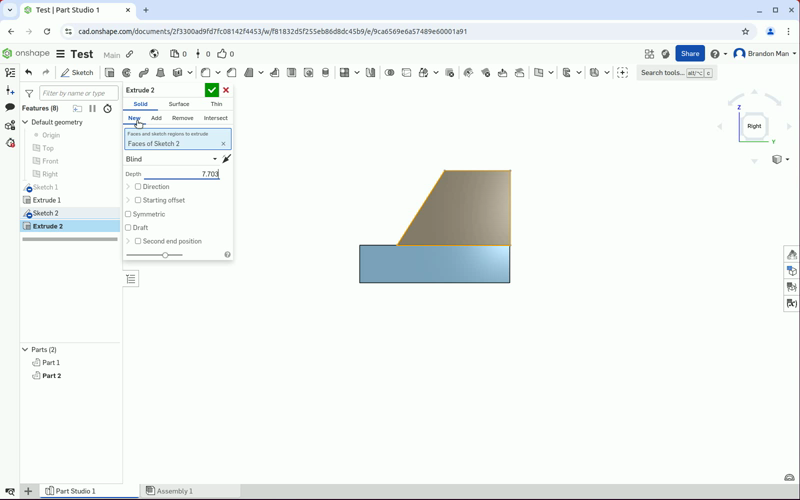
key(enter)
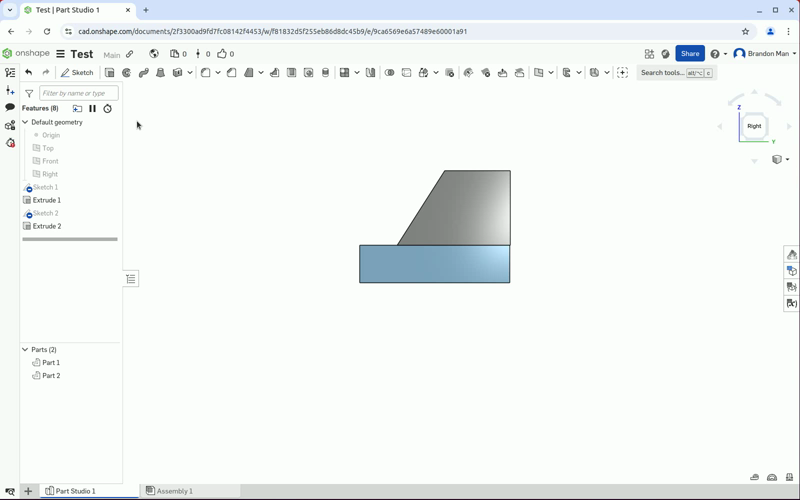
key(shift+h)
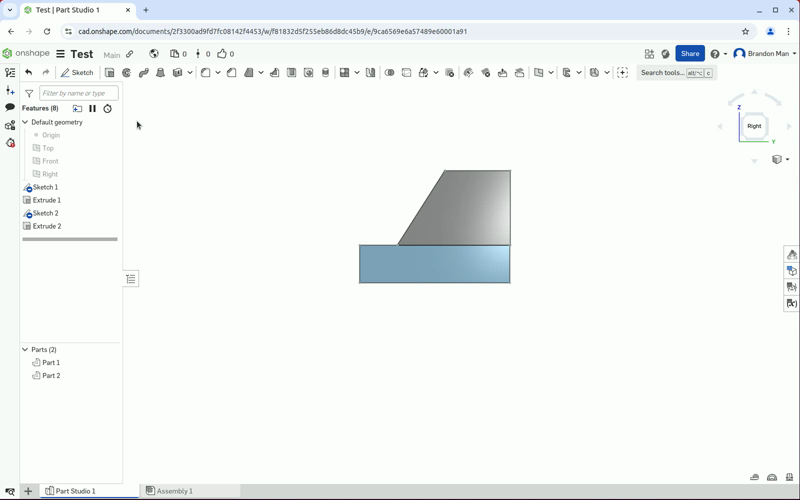
key(shift+h)
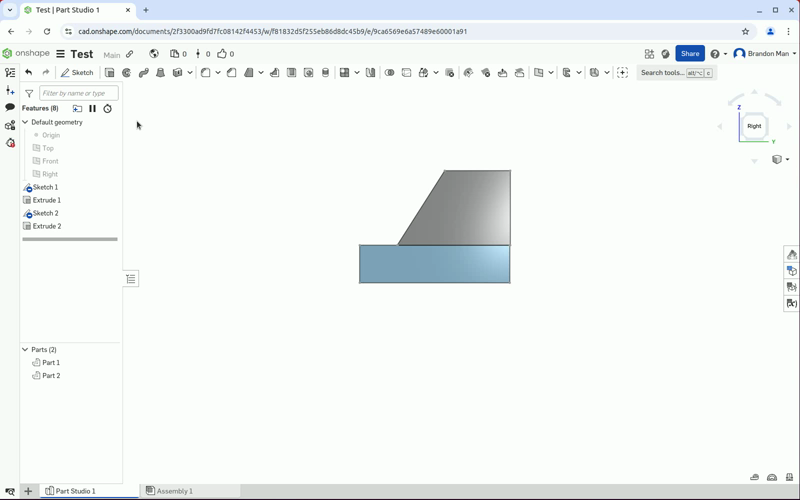
key(shift+7)
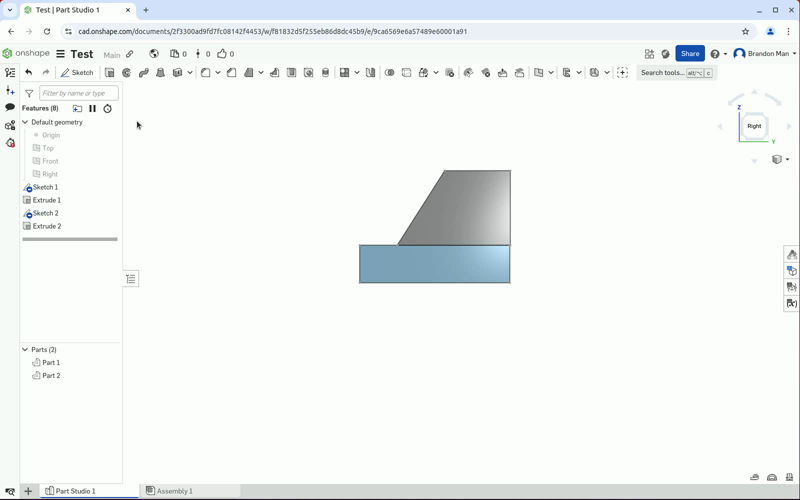
key(right, 2)
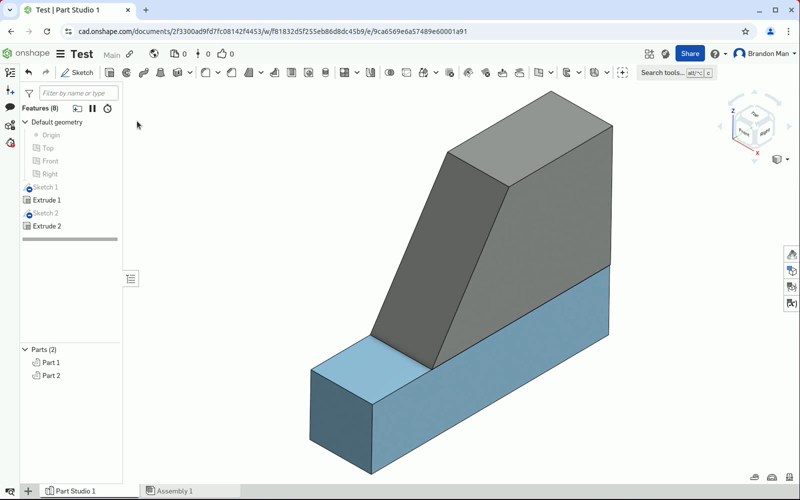
key(down, 2)
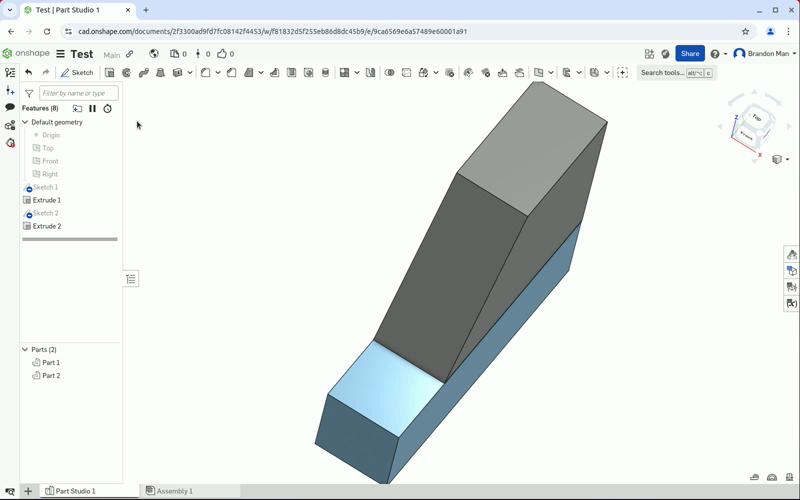
key(up, 2)
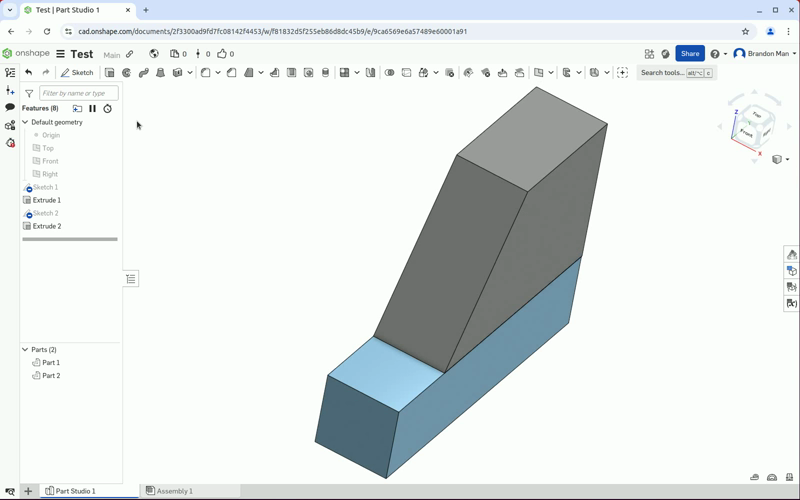
key(left, 2)
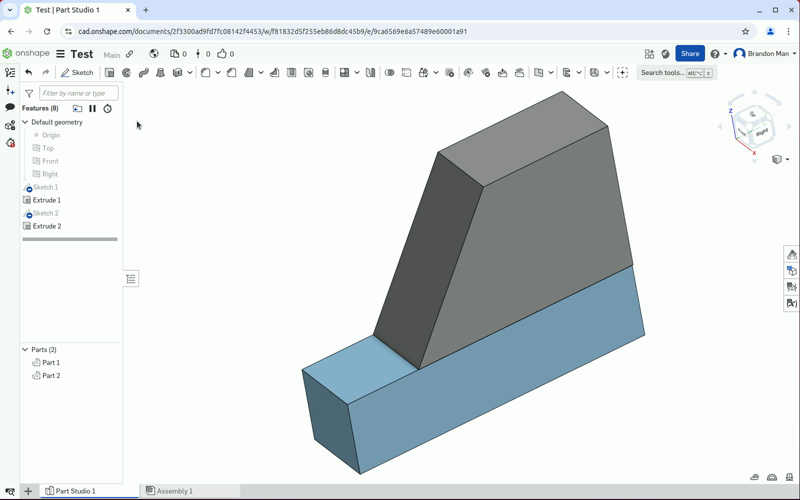
mouse_move(73, 189)
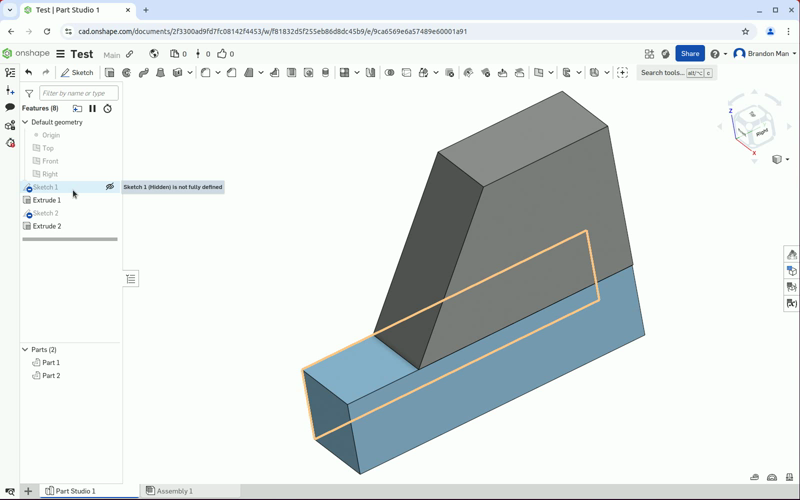
click(73, 189)